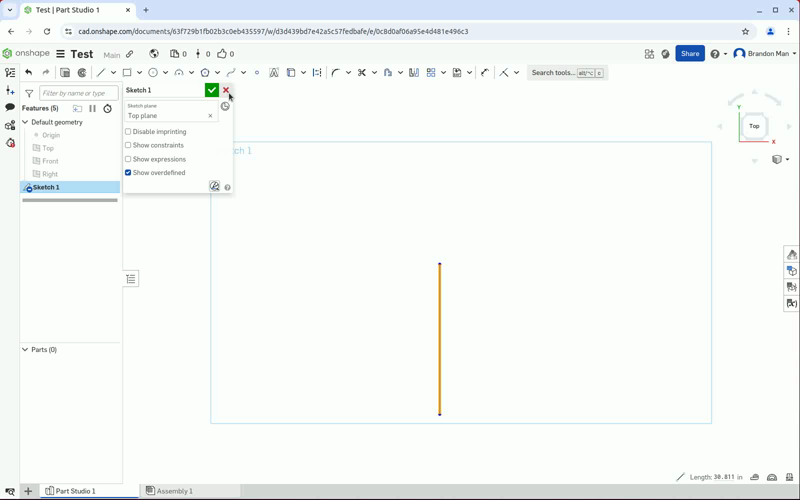
key(shift+h)
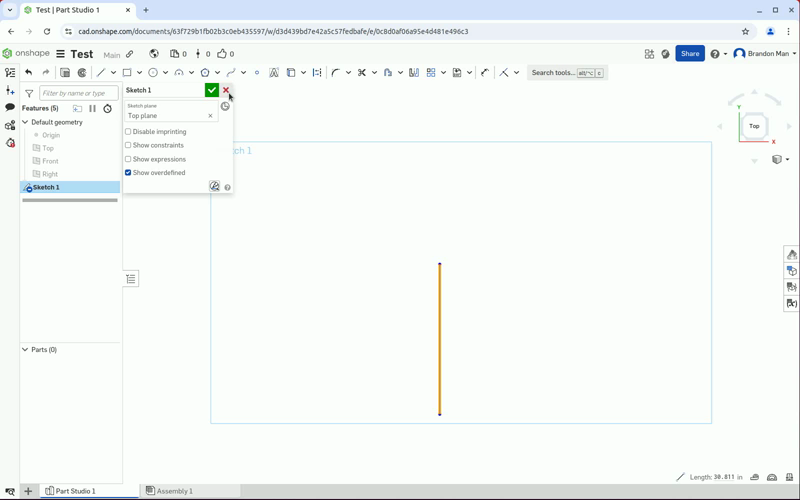
key(shift+s)
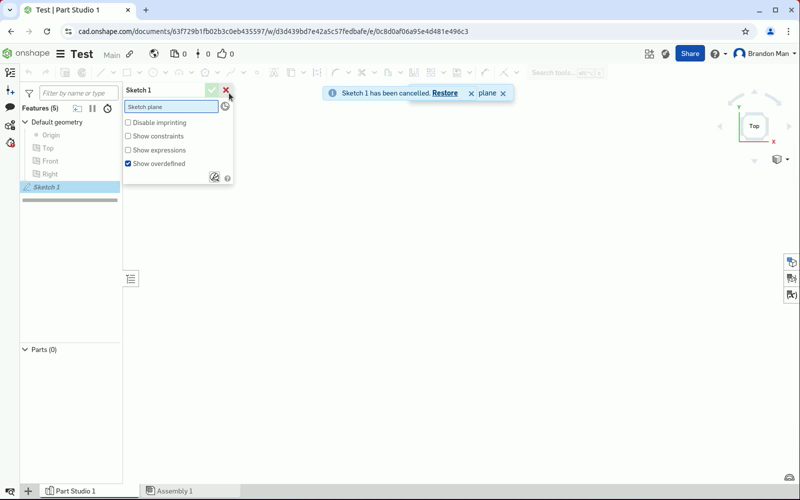
mouse_move(73, 150)
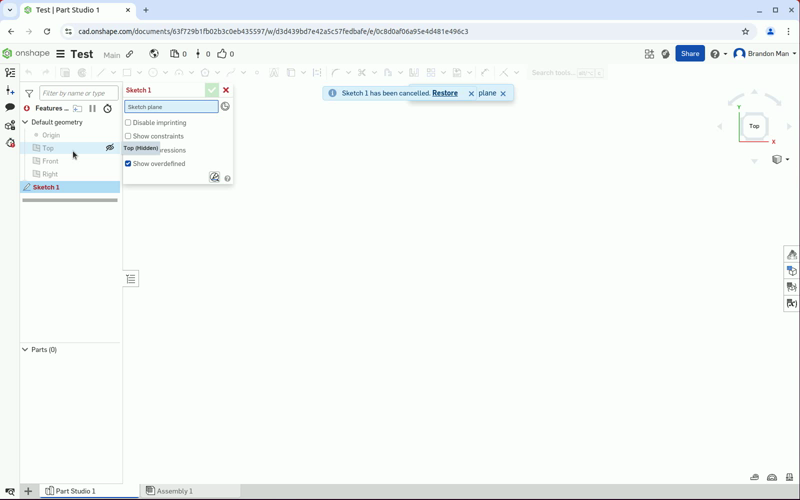
click(73, 150)
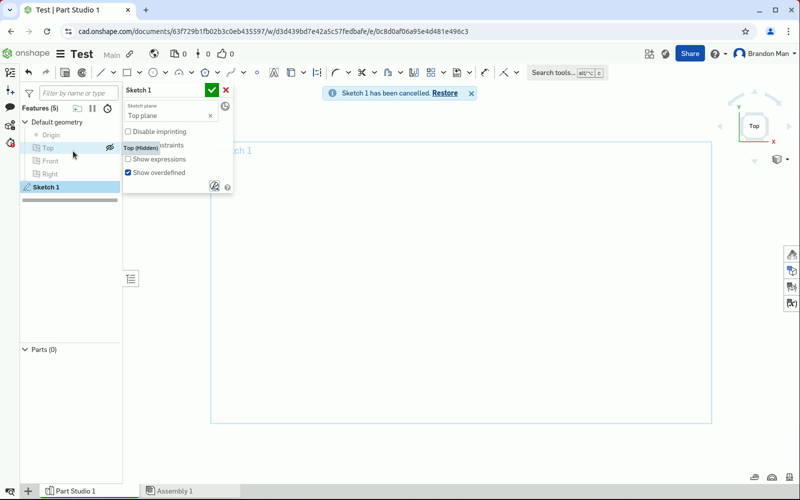
mouse_move(73, 352)
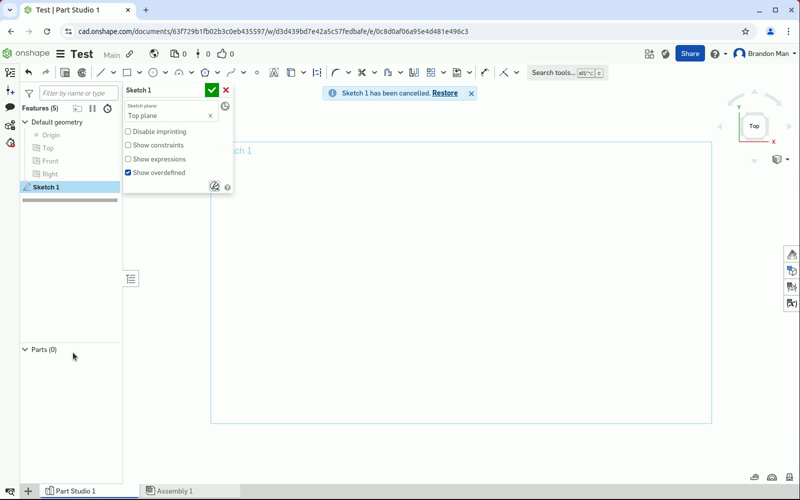
key(y)
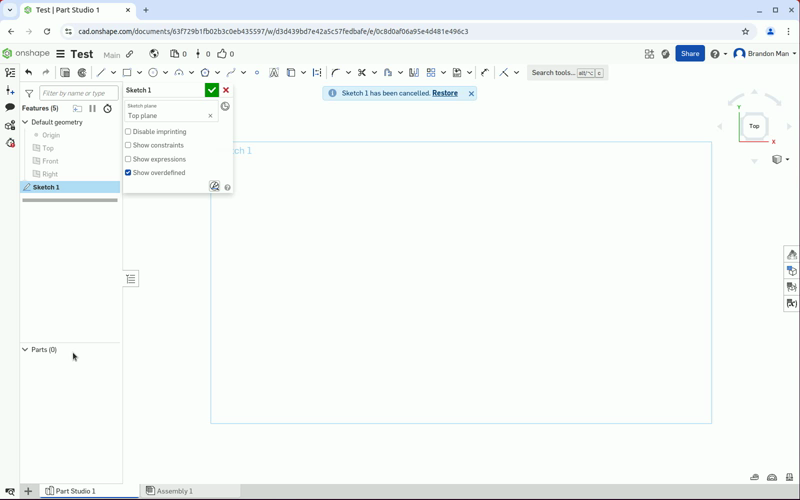
key(l)
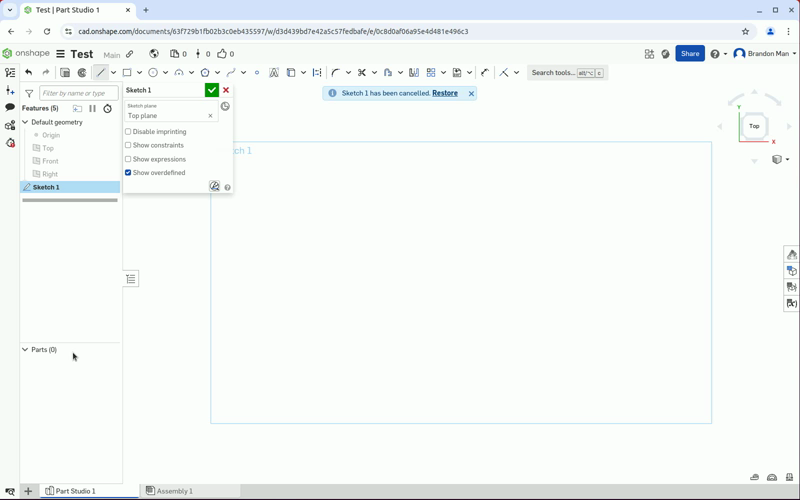
key_down(shift)
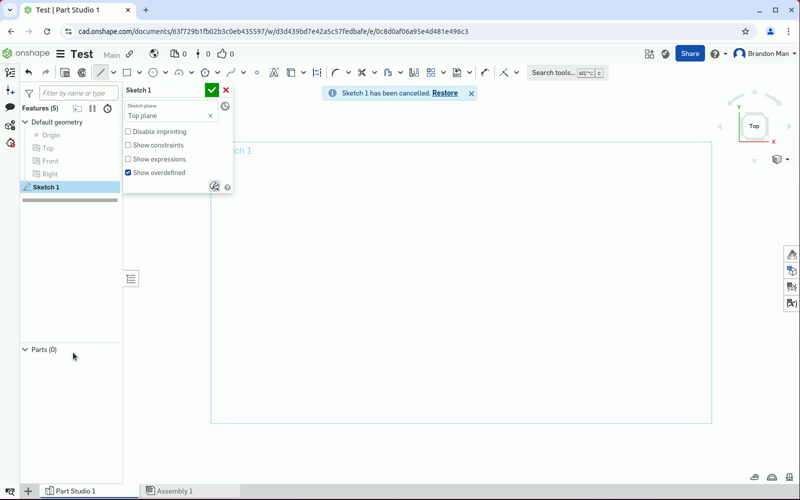
mouse_move(406, 245)
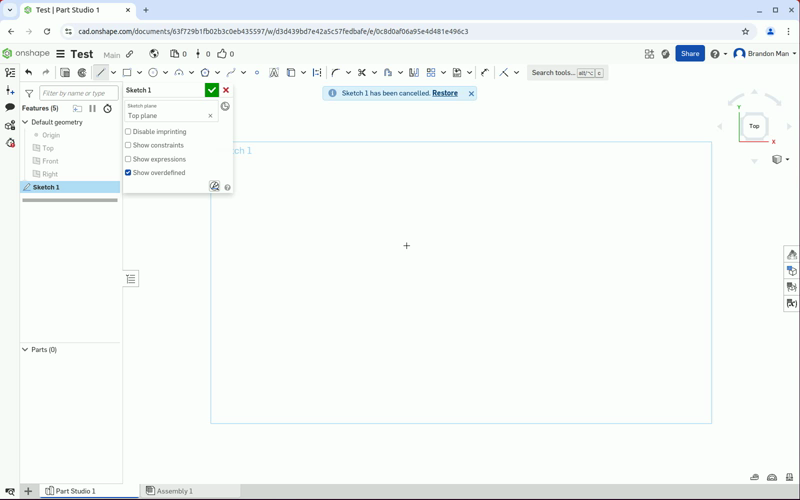
click(406, 245)
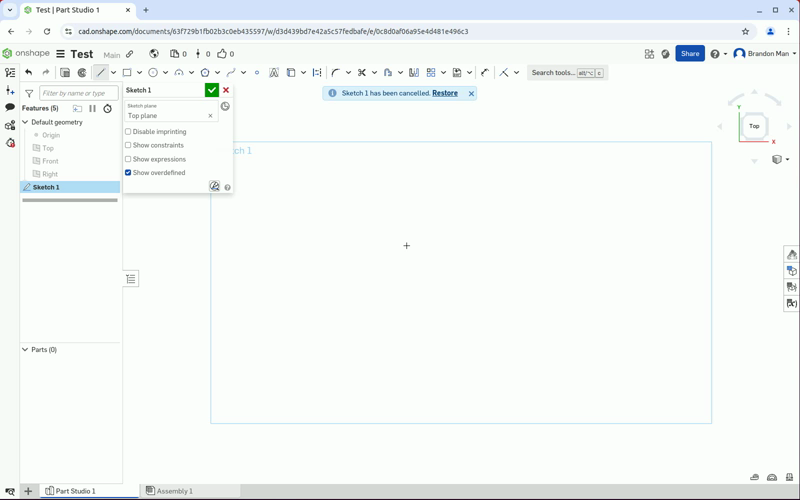
key_up(shift)
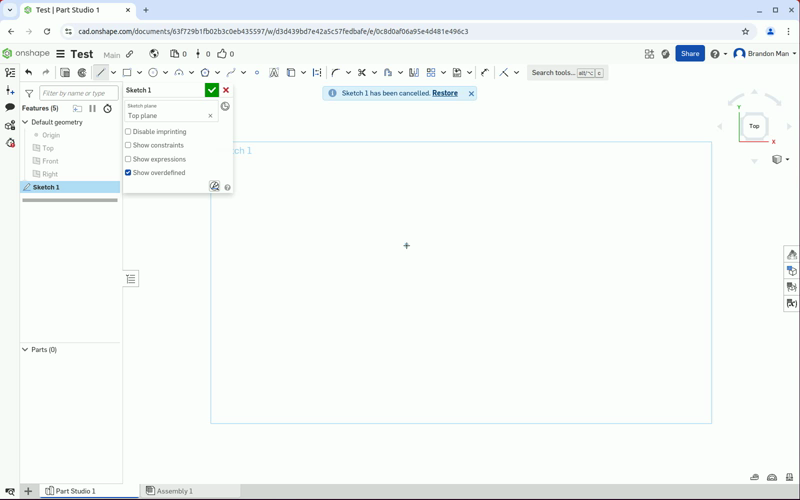
key_down(shift)
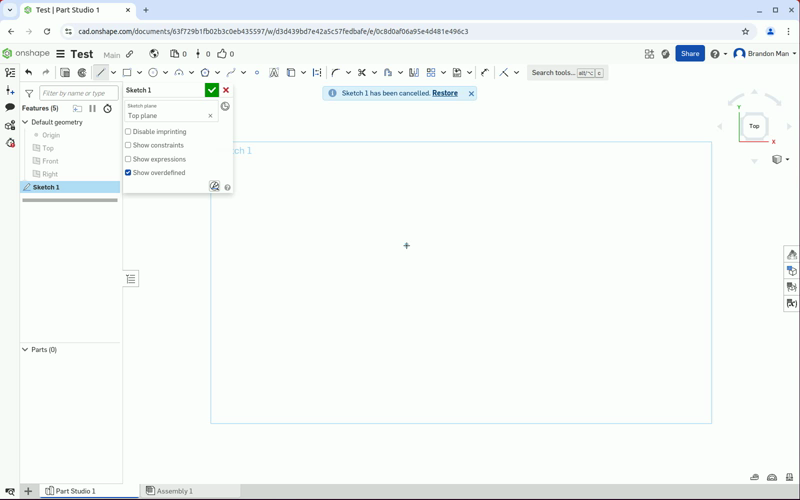
mouse_move(436, 245)
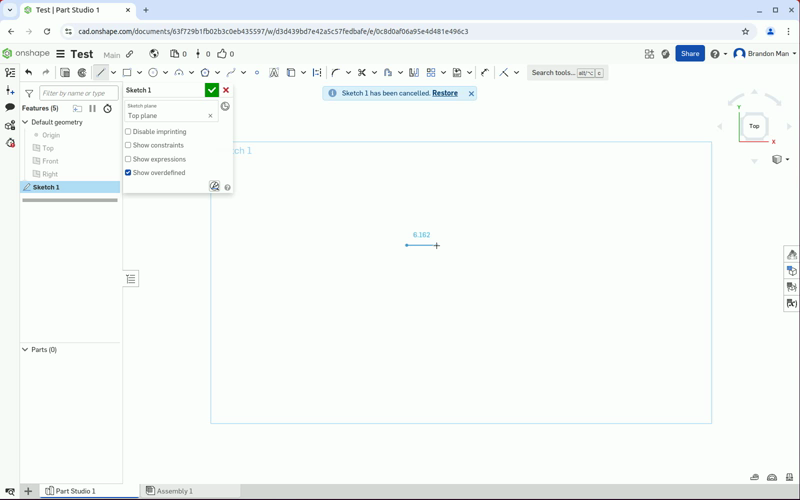
mouse_move(441, 245)
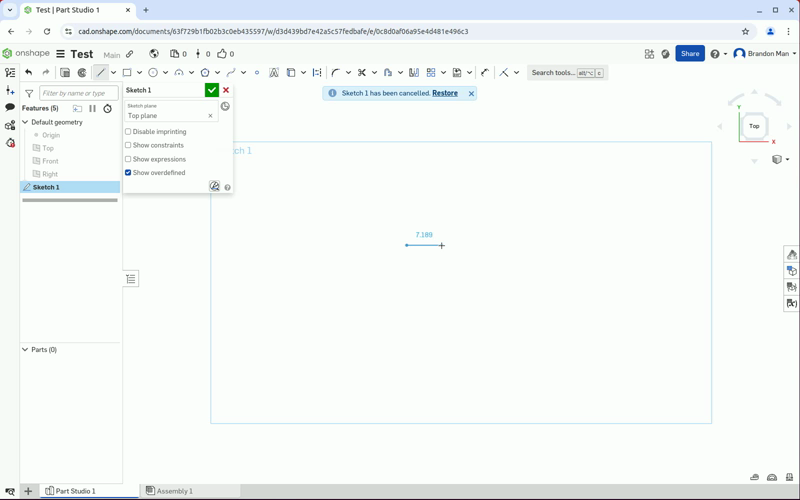
click(441, 245)
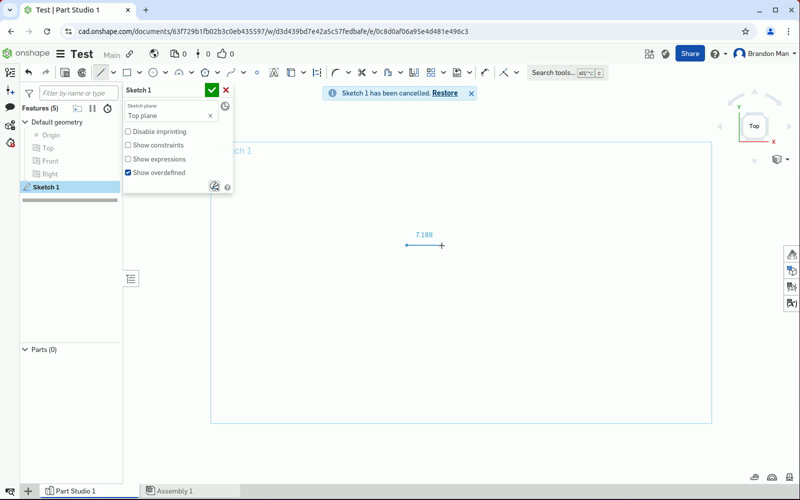
key_up(shift)
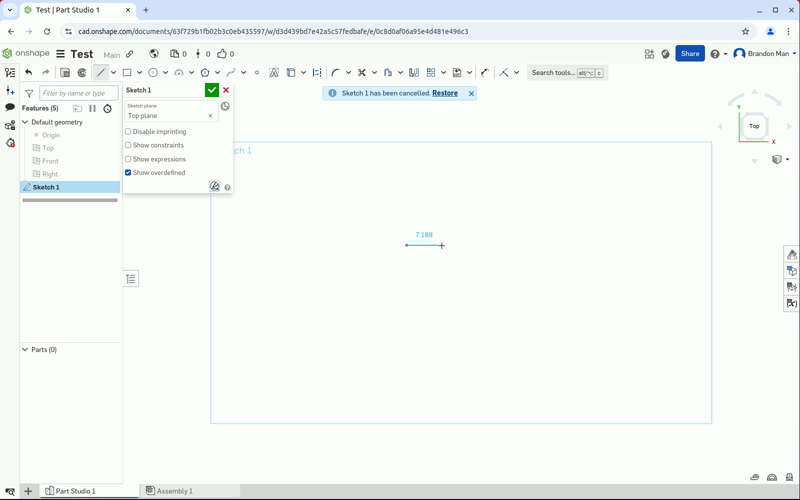
key_down(shift)
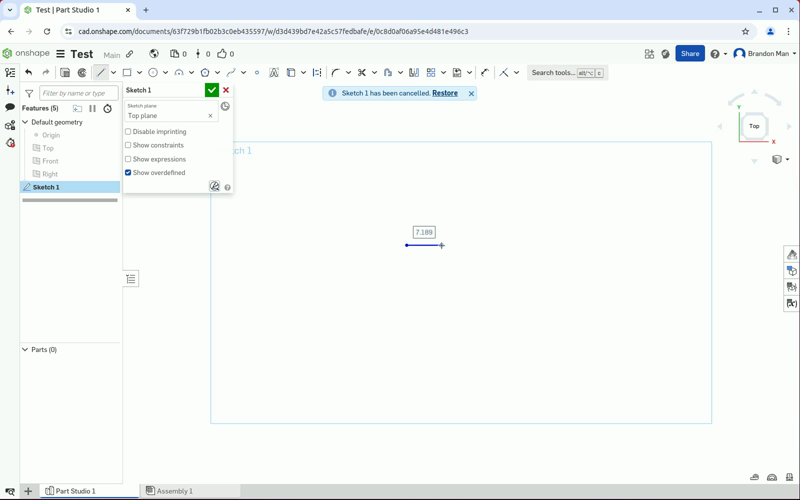
mouse_move(471, 245)
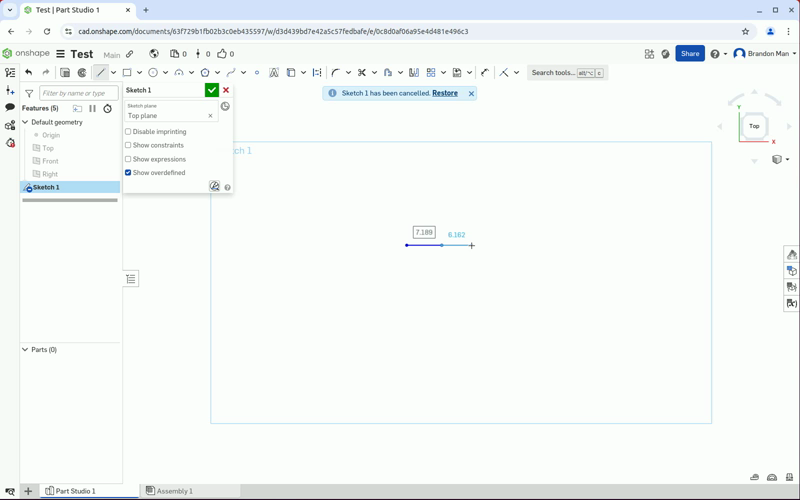
mouse_move(441, 231)
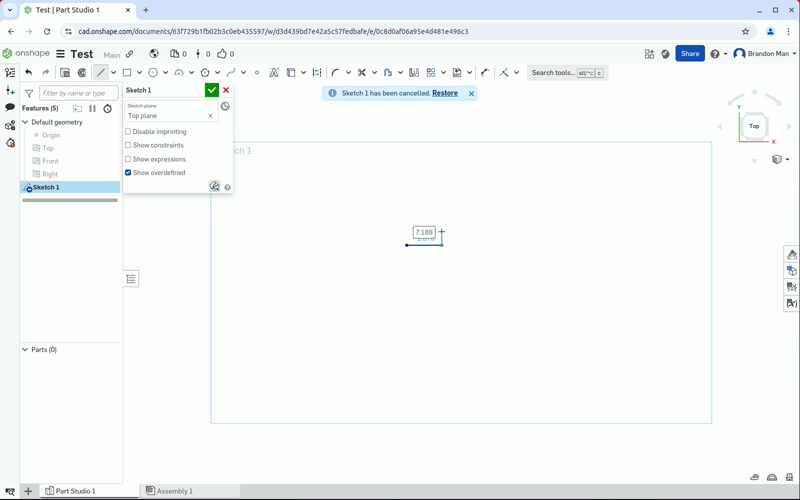
click(441, 231)
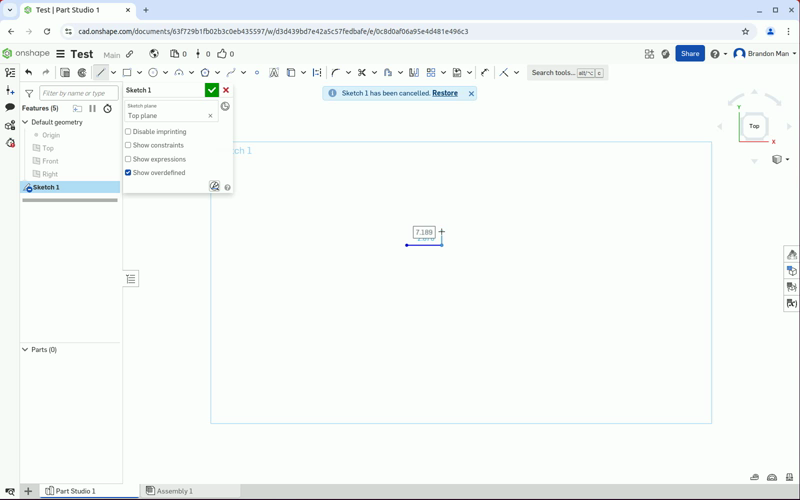
key_up(shift)
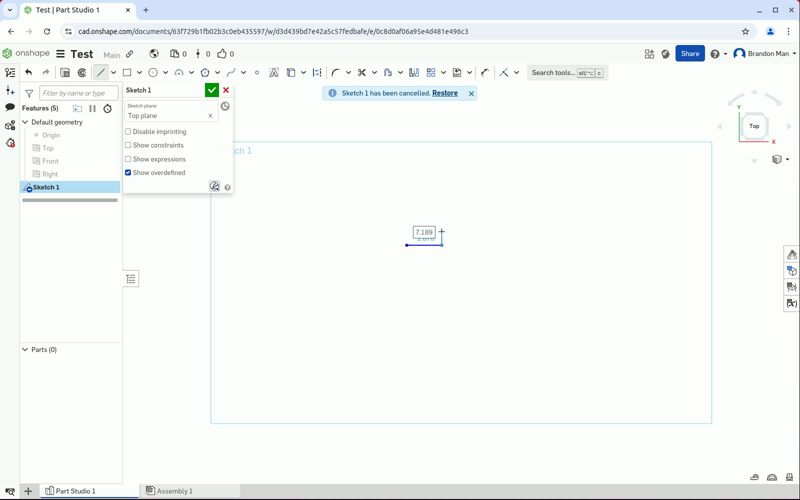
key_down(shift)
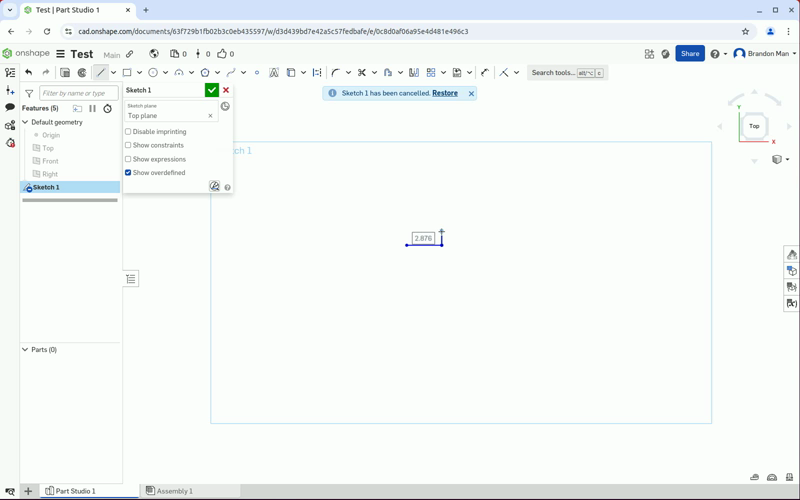
mouse_move(471, 231)
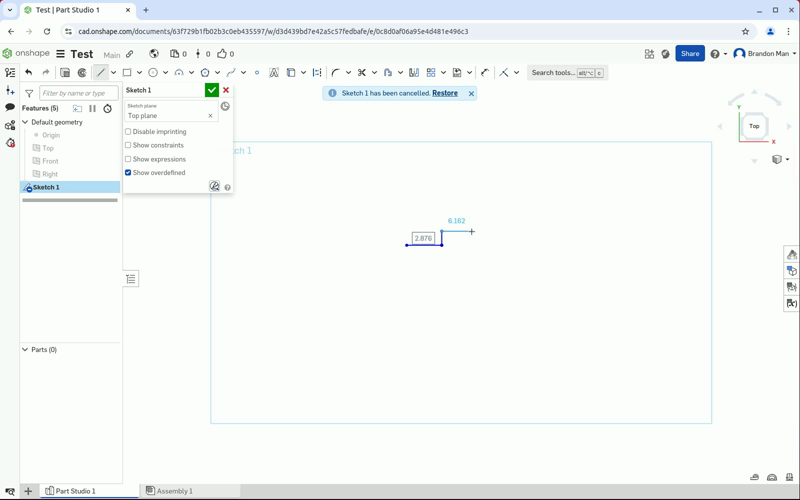
mouse_move(406, 231)
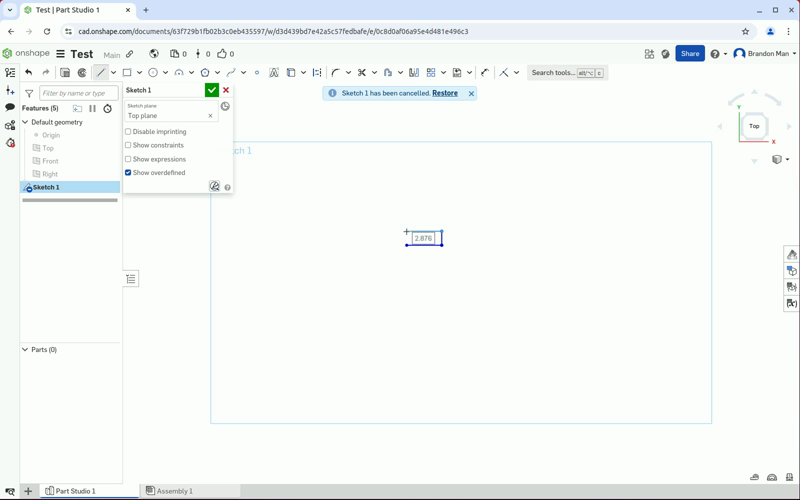
click(406, 231)
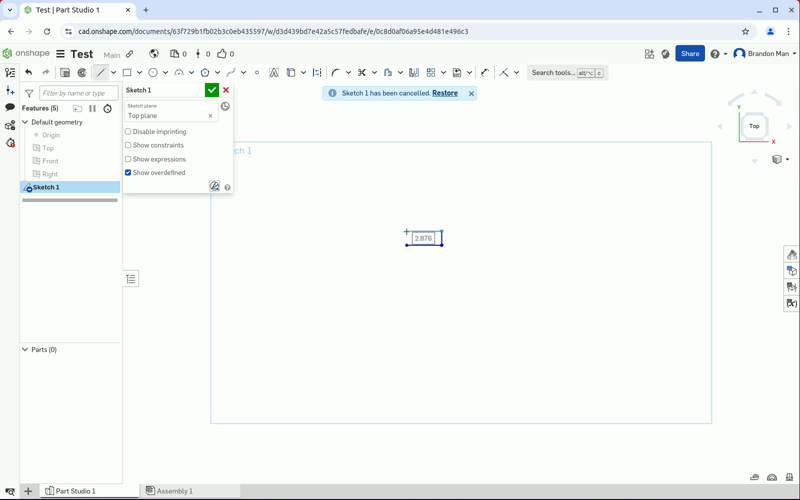
key_up(shift)
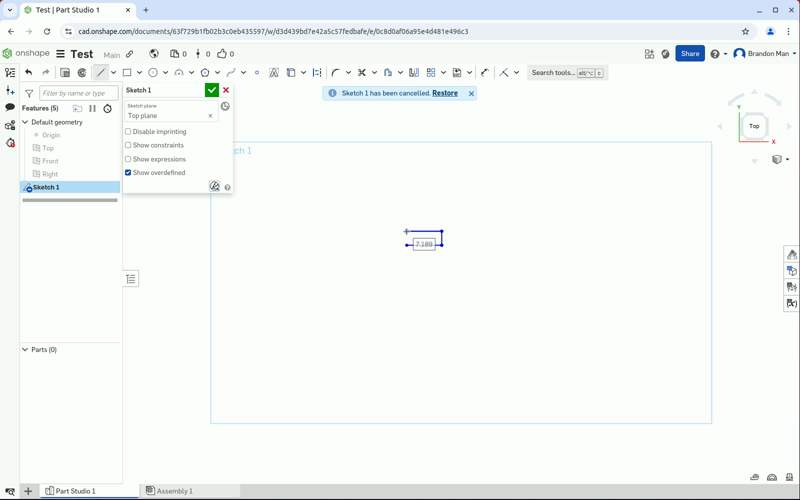
mouse_move(436, 231)
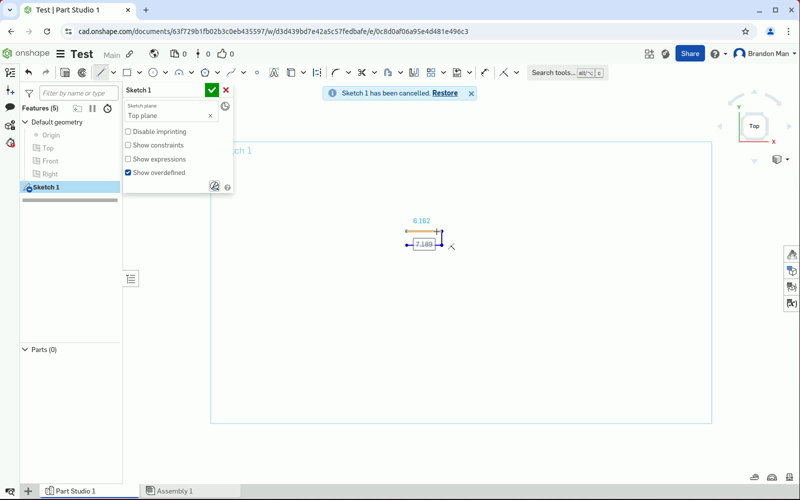
key_down(shift)
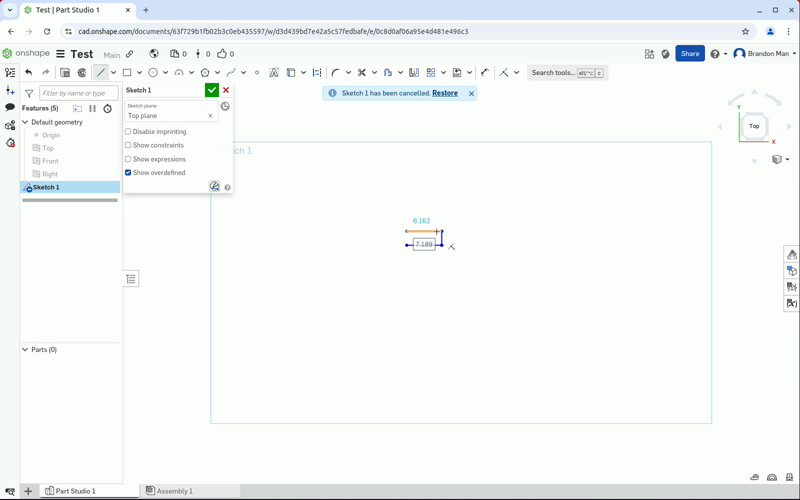
mouse_move(406, 245)
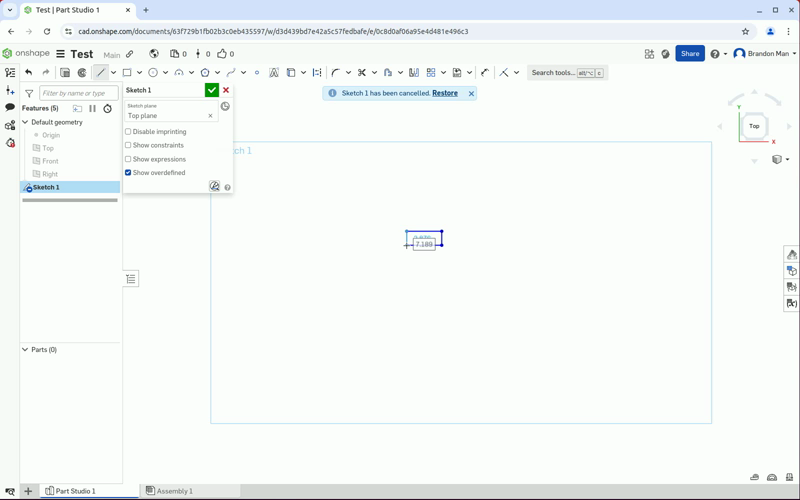
key_up(shift)
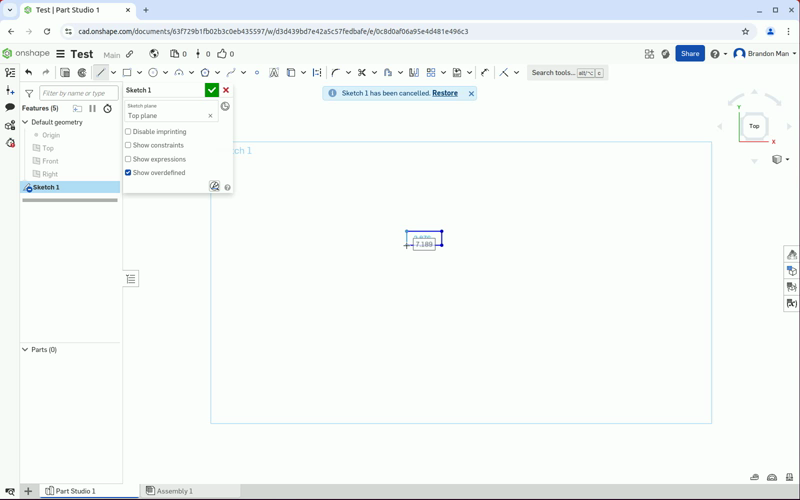
click(406, 245)
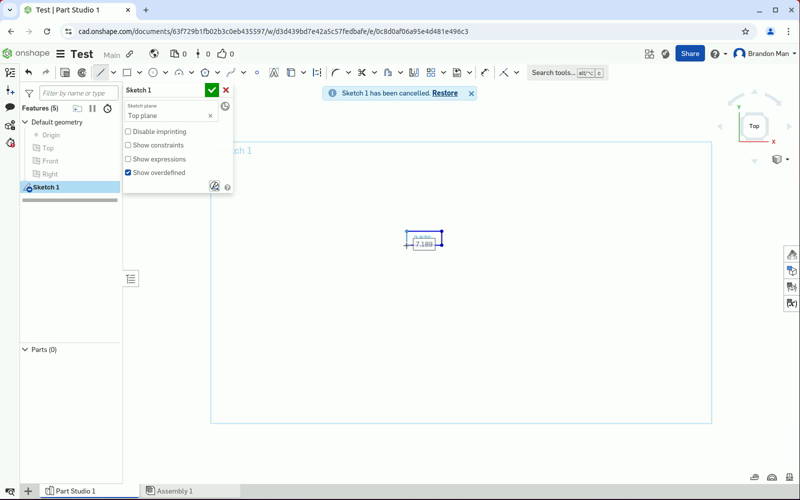
key(esc)
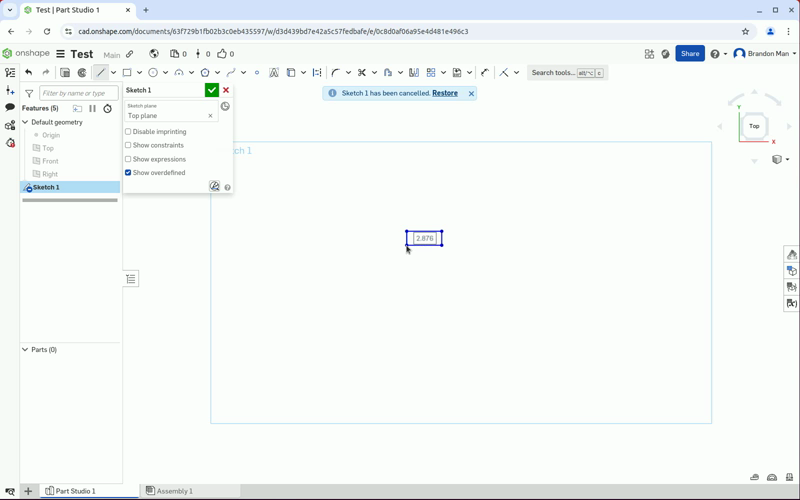
mouse_move(440, 240)
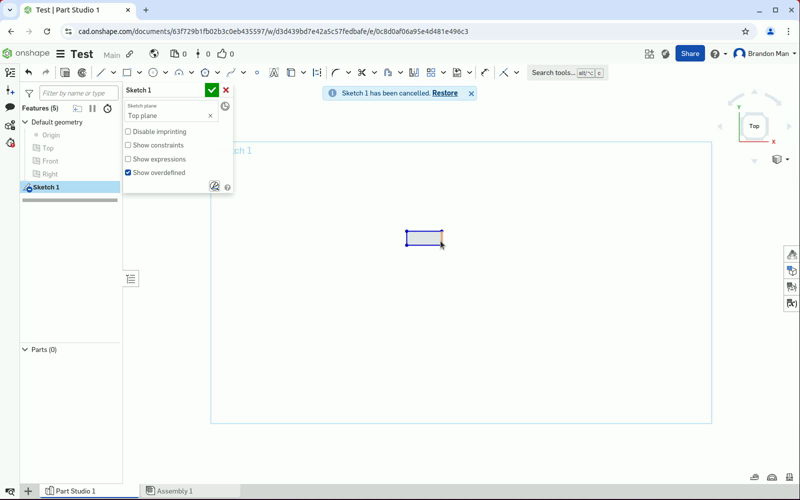
scroll(6)
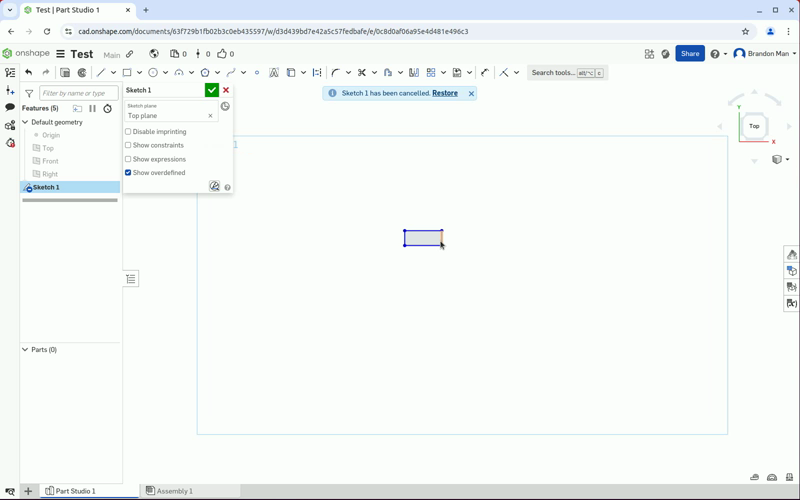
scroll(6)
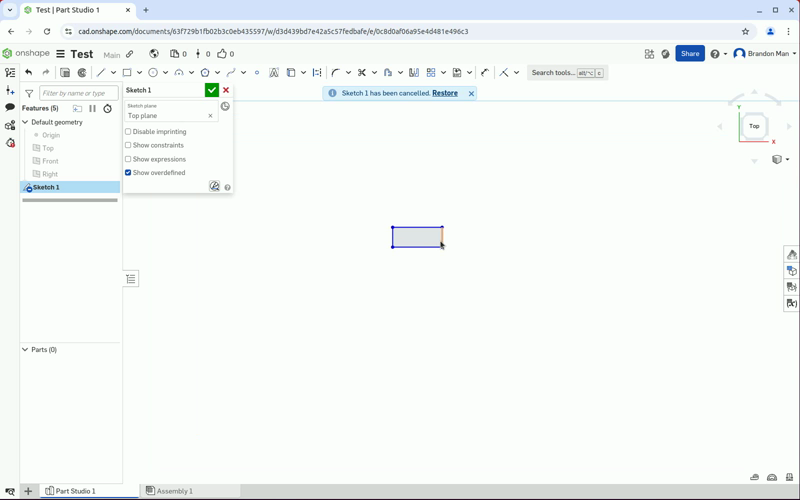
scroll(6)
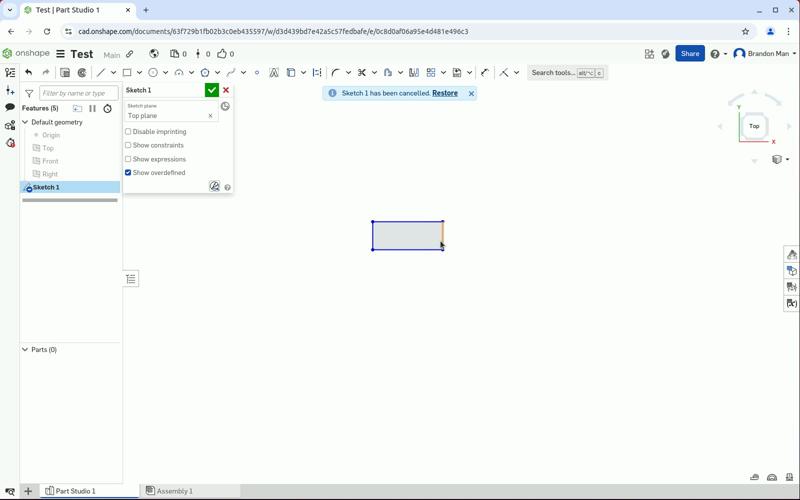
scroll(6)
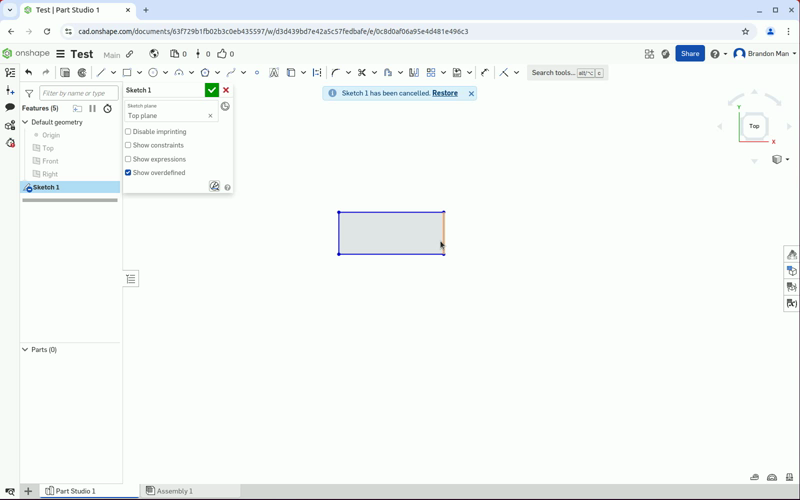
scroll(6)
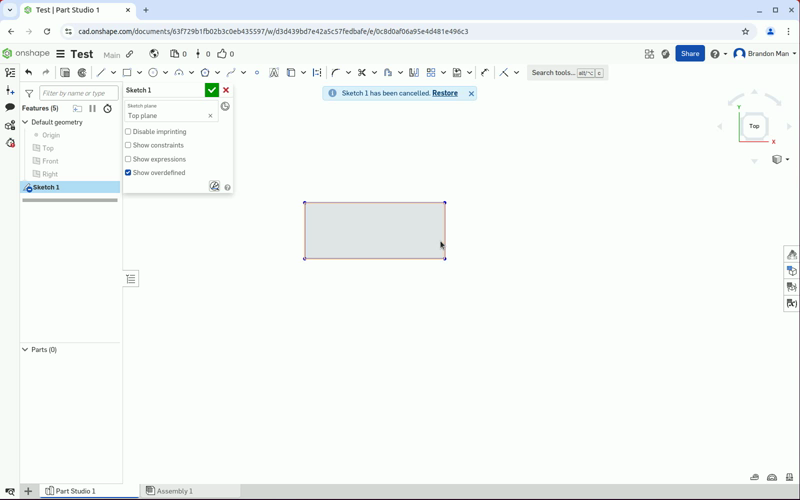
scroll(6)
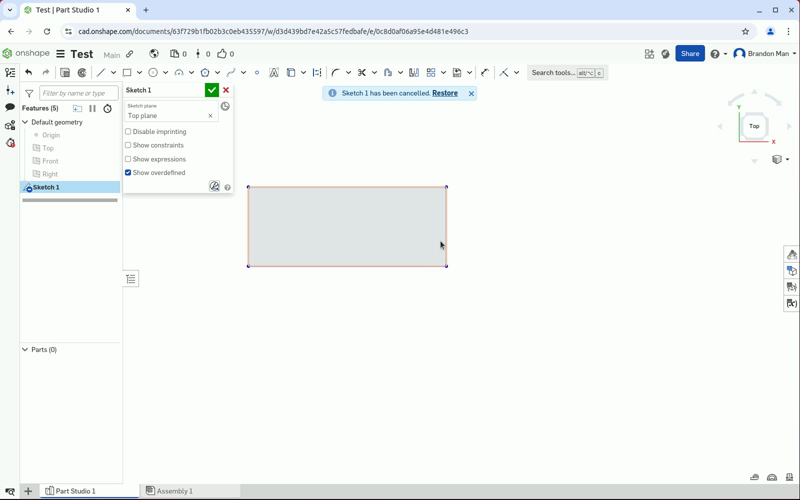
scroll(6)
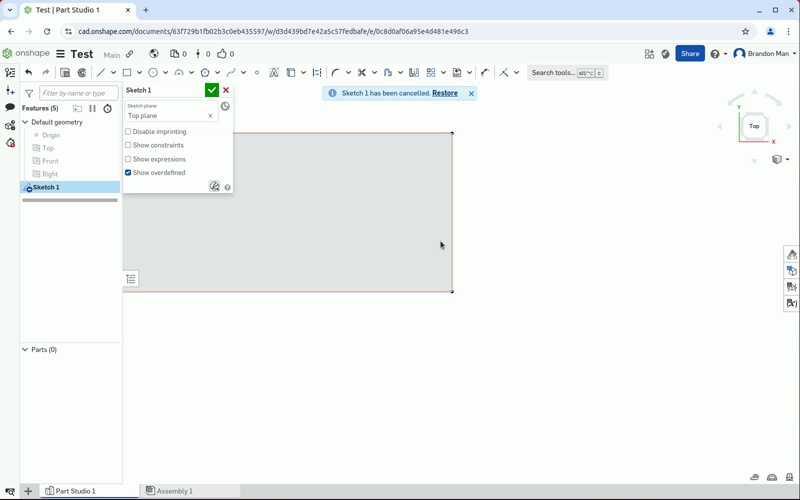
click(440, 240)
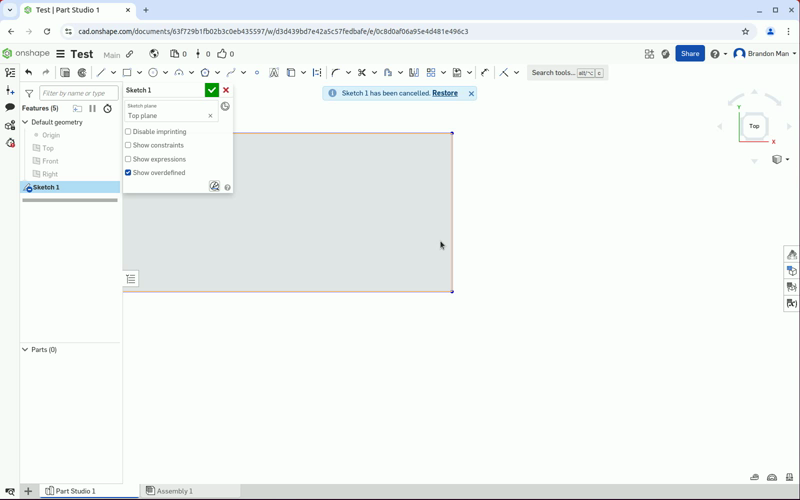
scroll(-6)
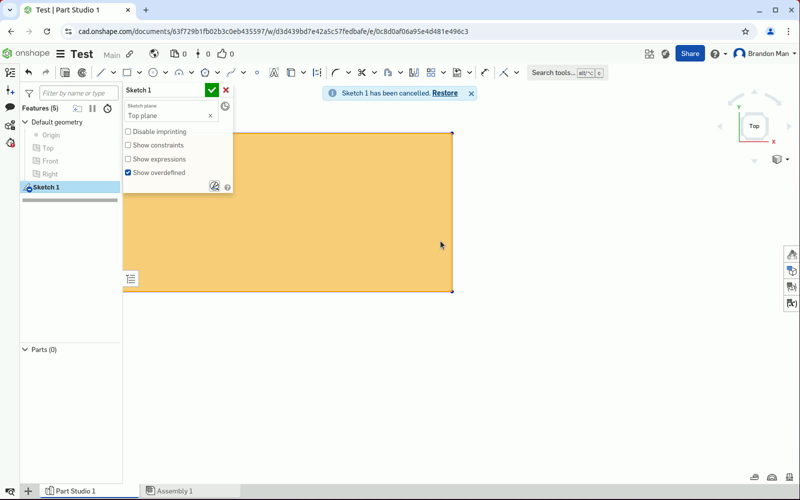
scroll(-6)
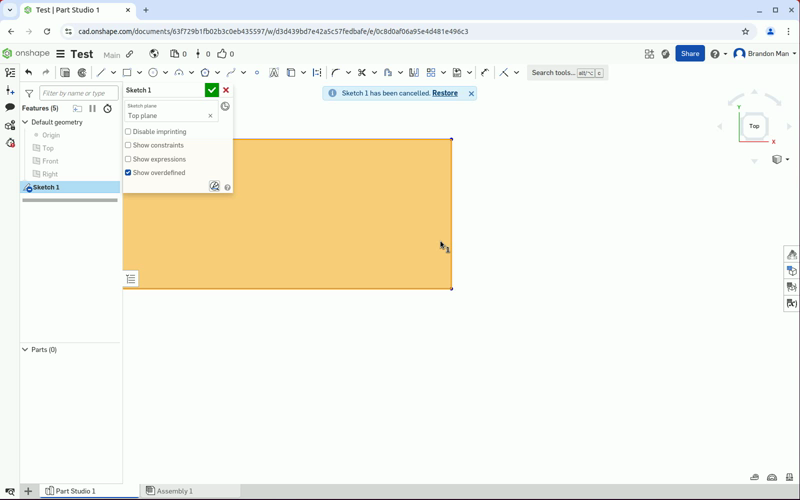
scroll(-6)
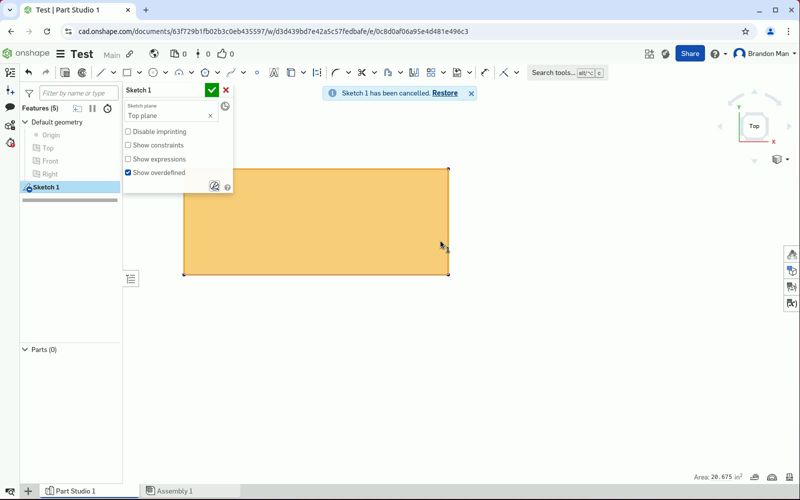
scroll(-6)
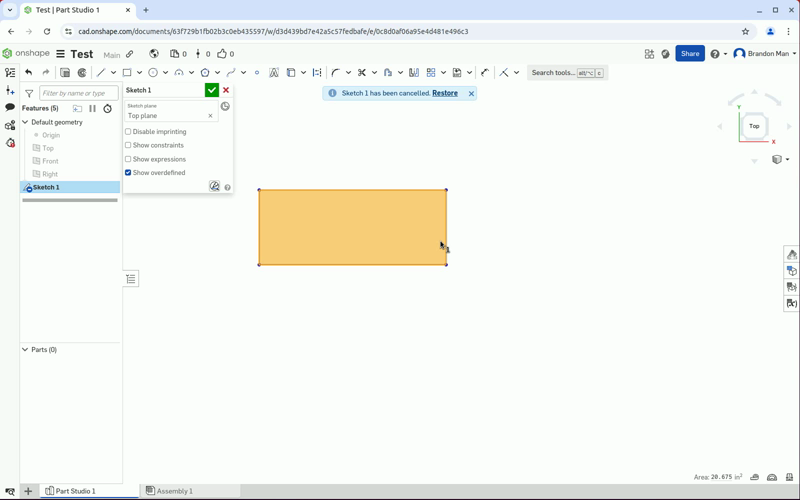
scroll(-6)
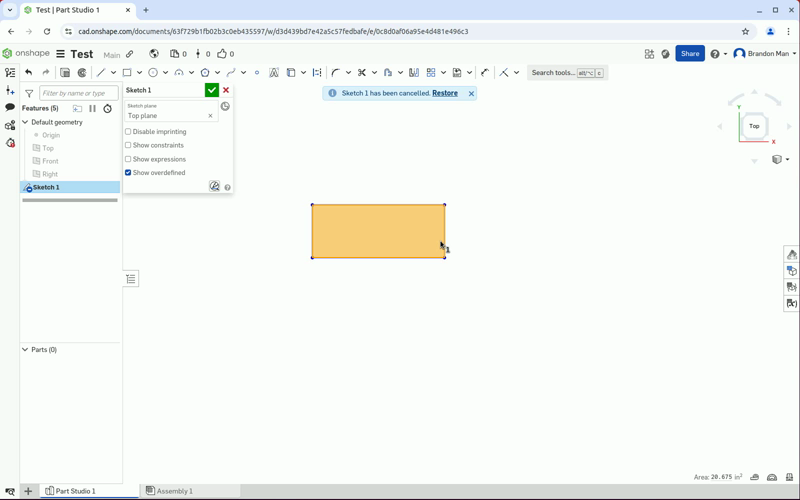
scroll(-6)
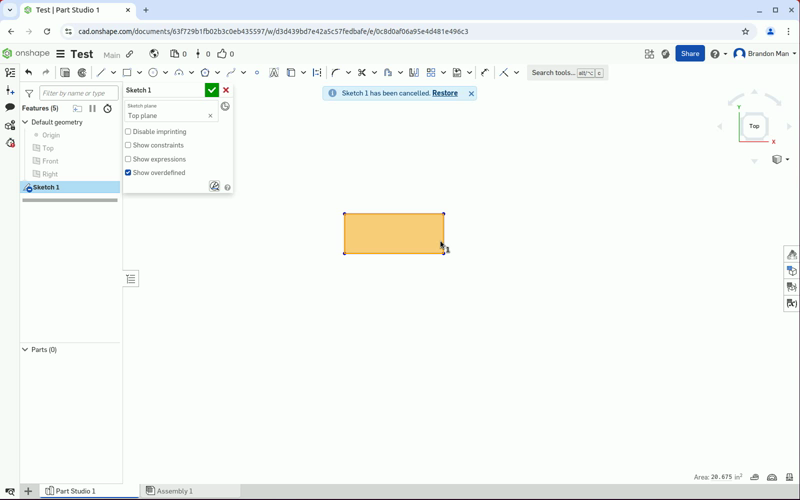
scroll(-6)
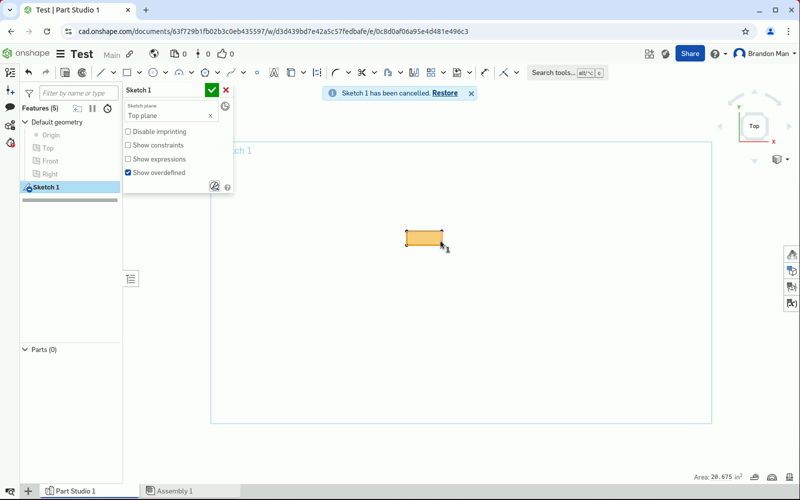
mouse_move(73, 352)
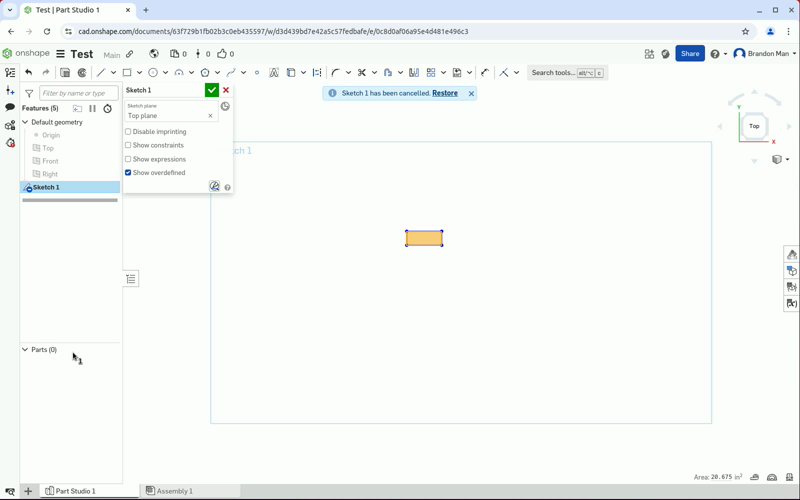
key(shift+y)
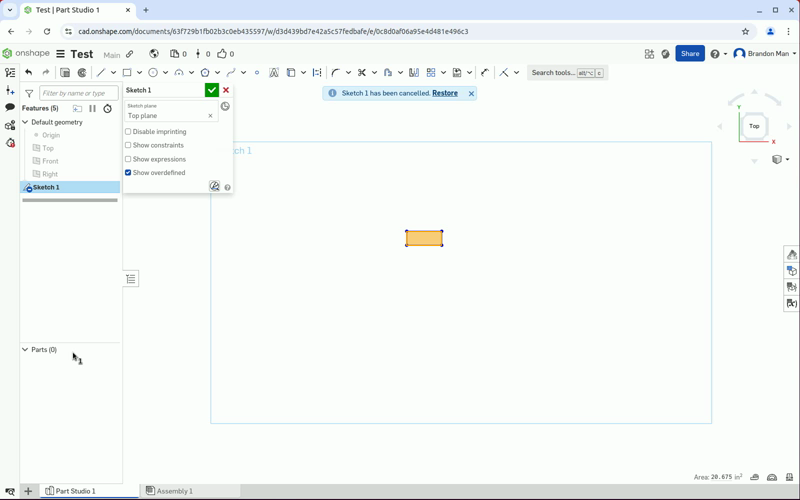
key(shift+e)
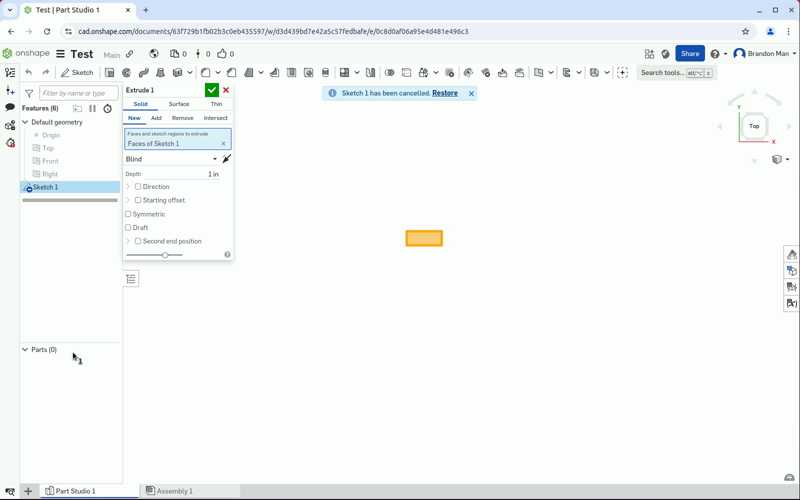
mouse_move(143, 106)
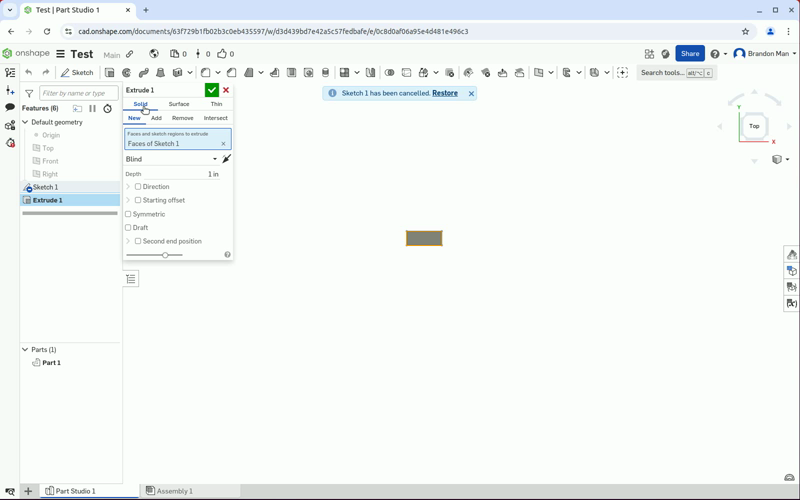
click(143, 106)
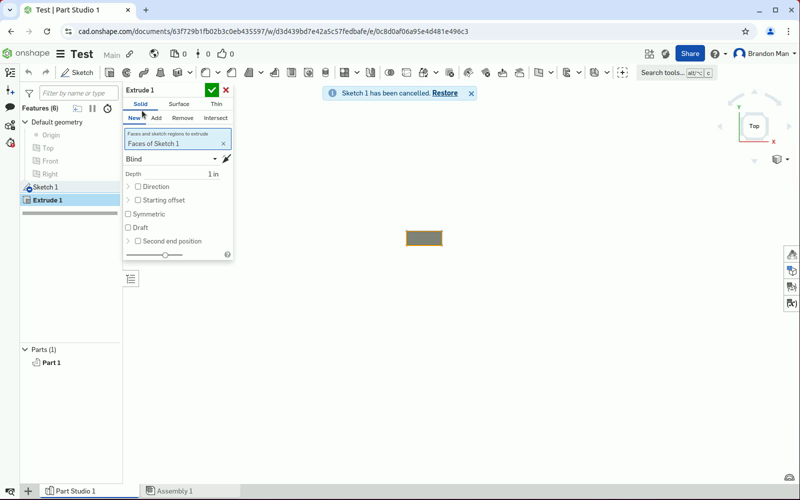
mouse_move(137, 120)
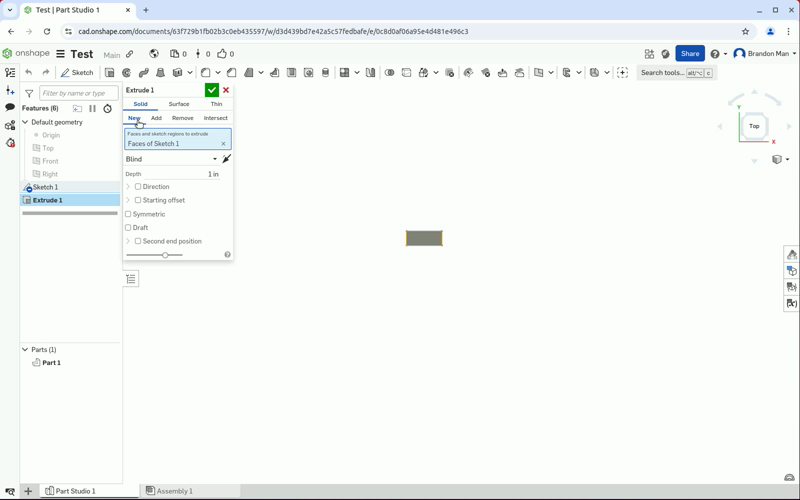
click(137, 120)
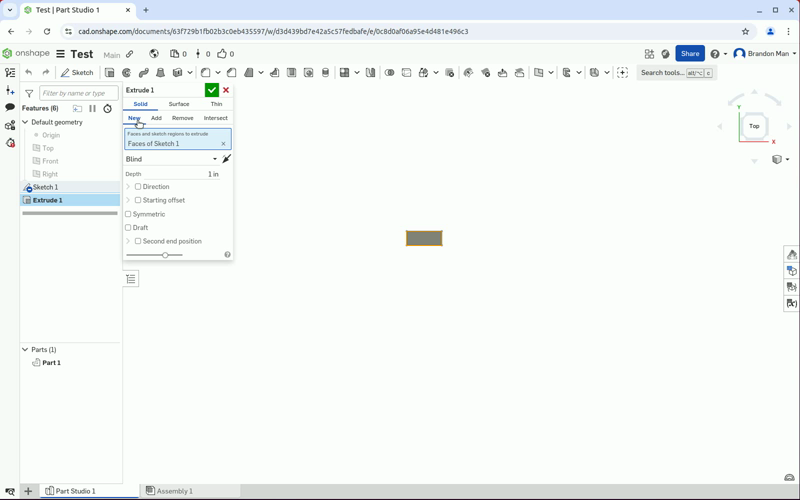
key(tab, 4)
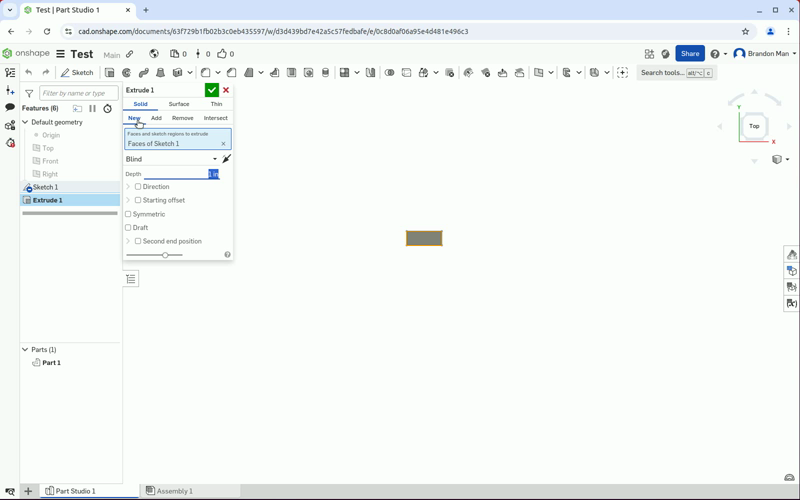
text(9.869)
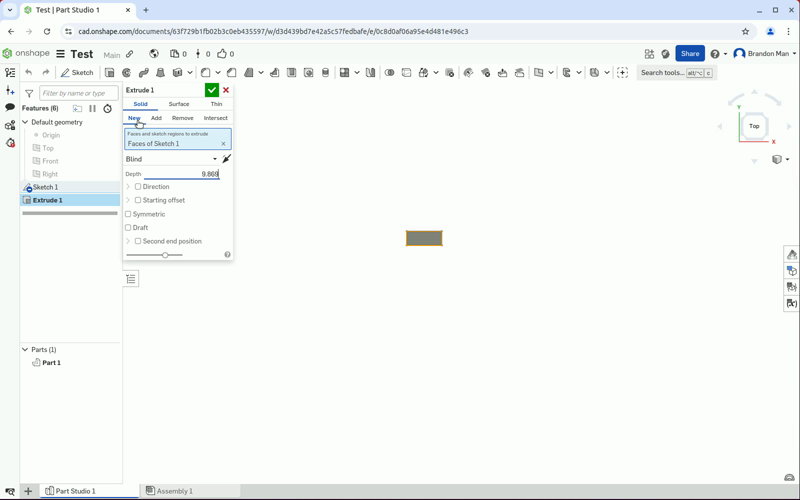
key(enter)
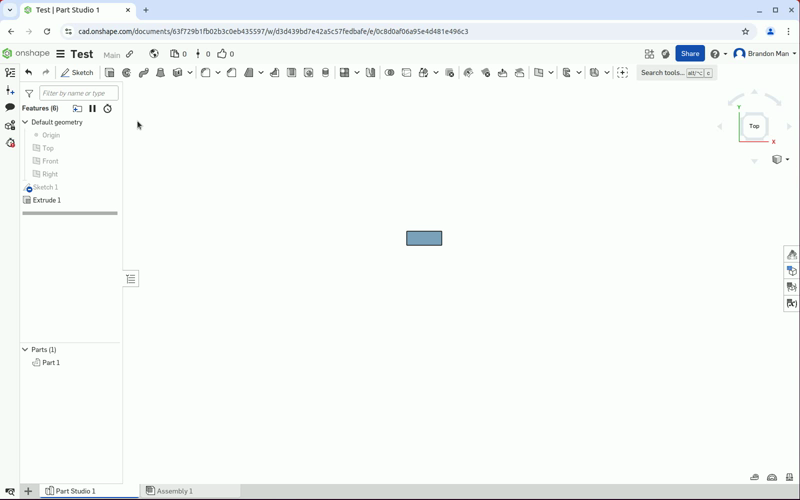
key(shift+h)
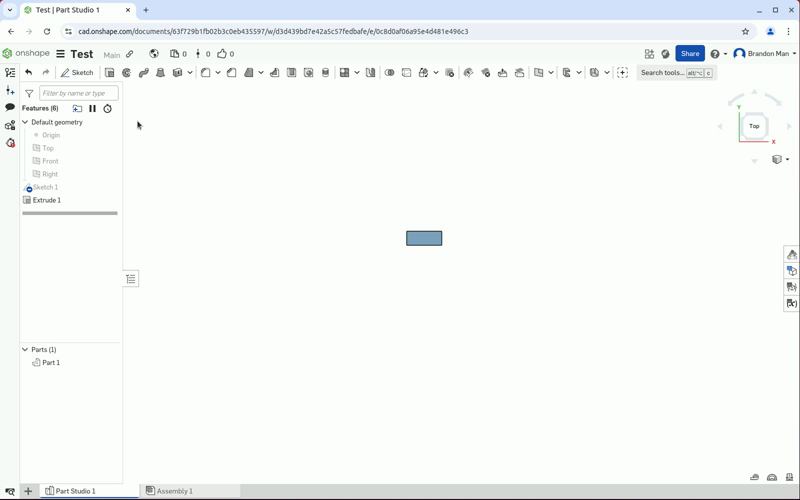
key(shift+h)
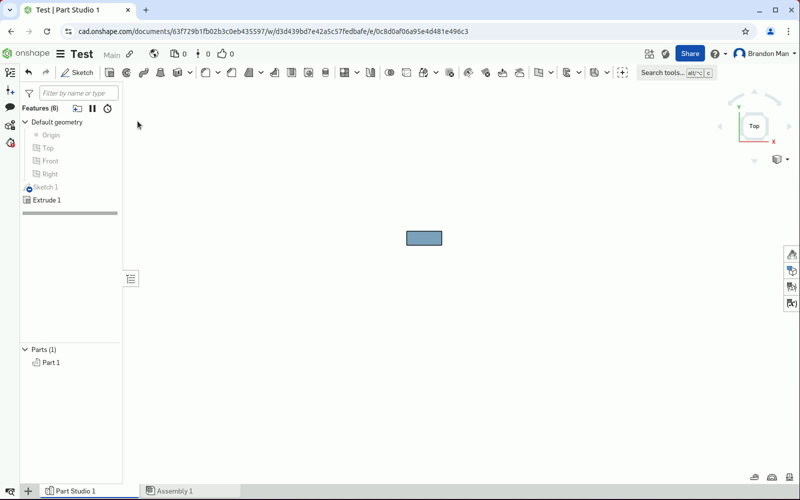
mouse_move(73, 189)
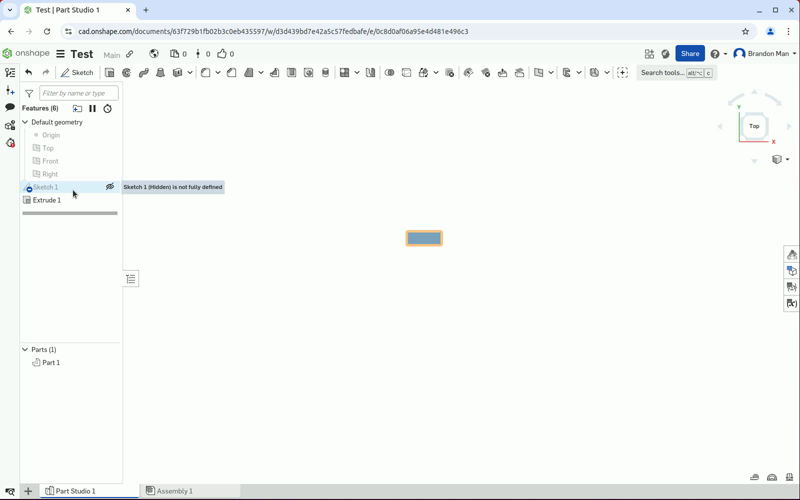
click(73, 189)
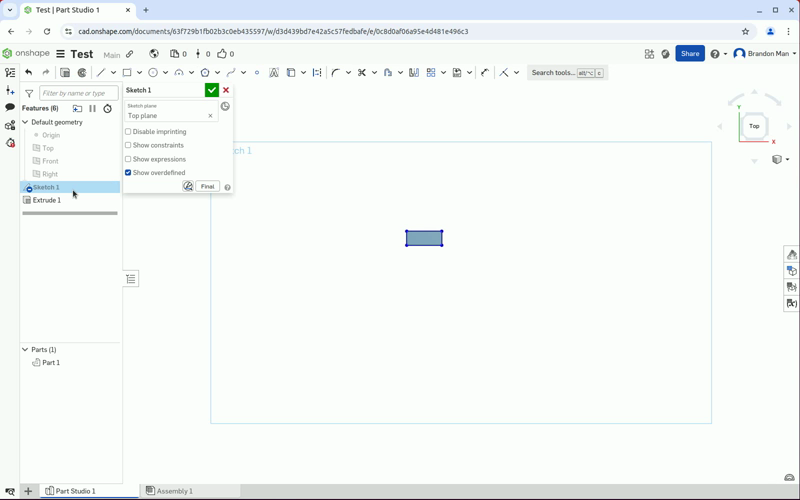
mouse_move(229, 92)
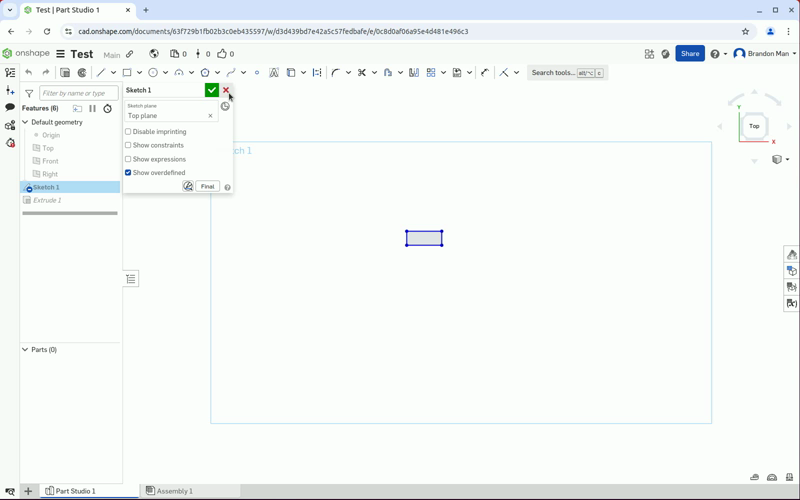
click(229, 92)
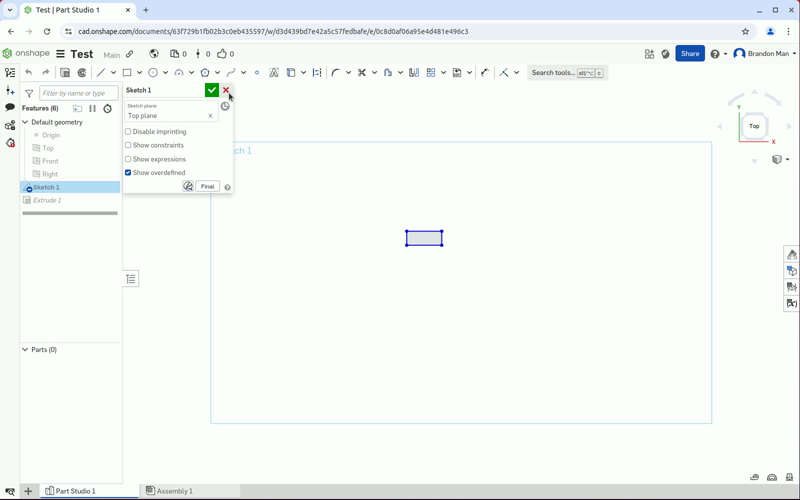
key(shift+s)
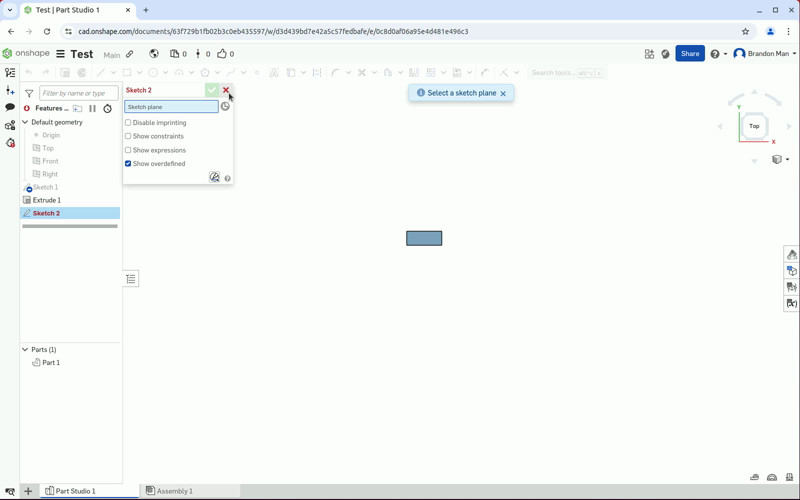
mouse_move(73, 150)
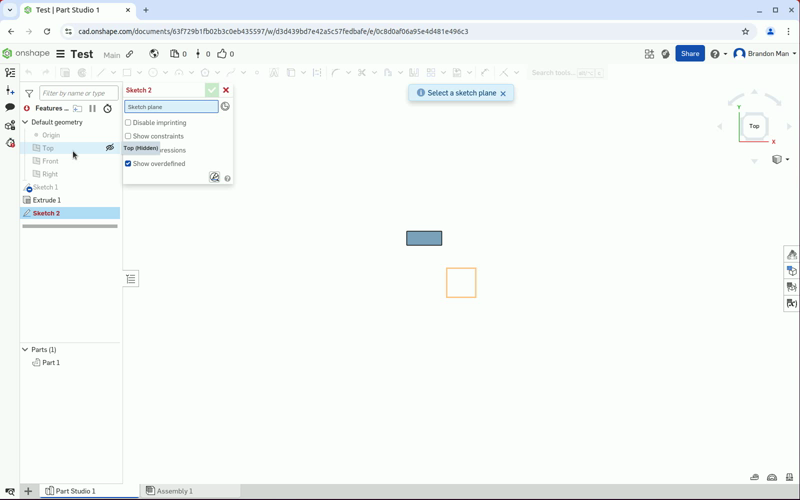
click(73, 150)
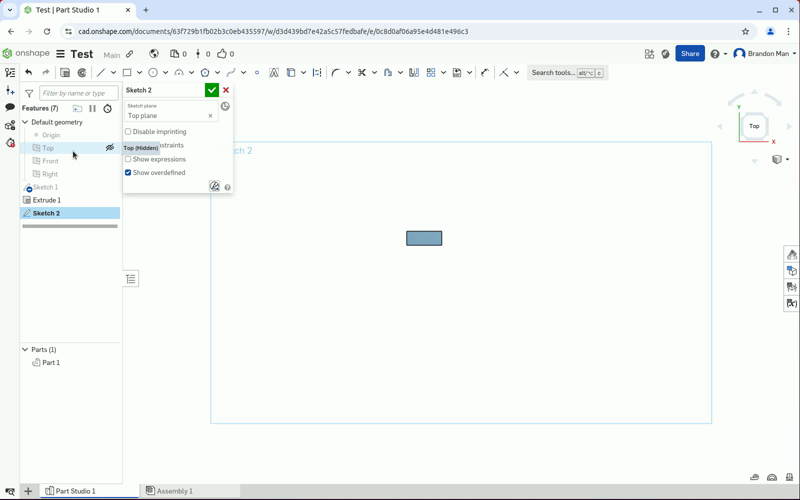
mouse_move(73, 352)
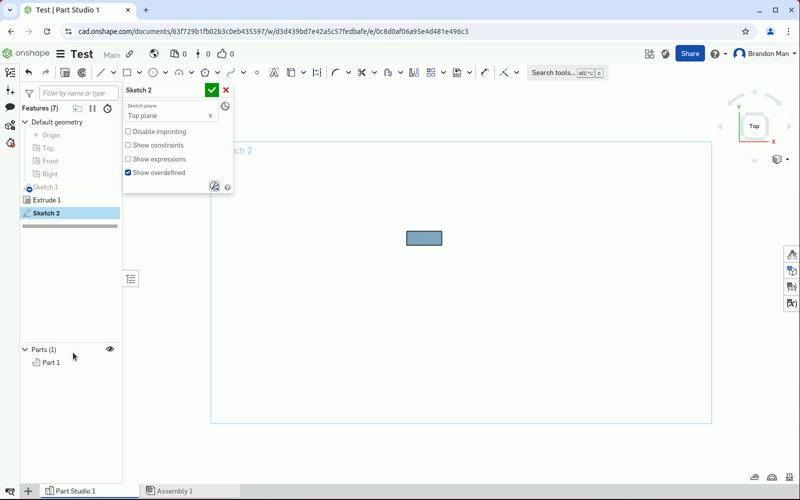
key(y)
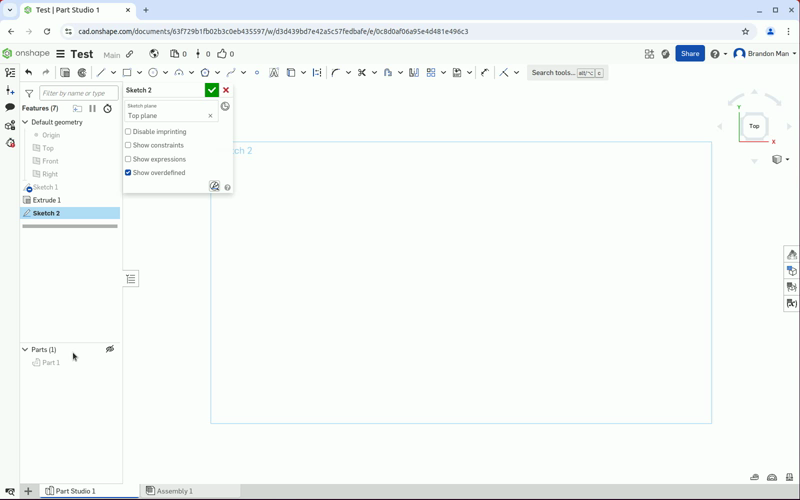
key(l)
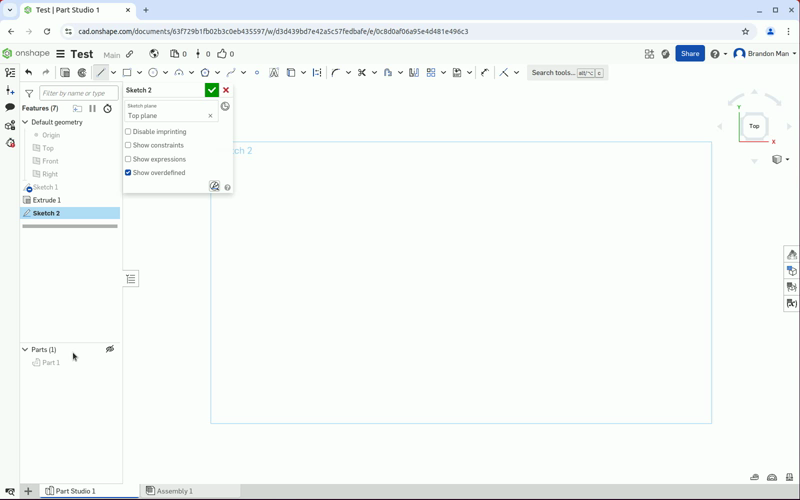
key_down(shift)
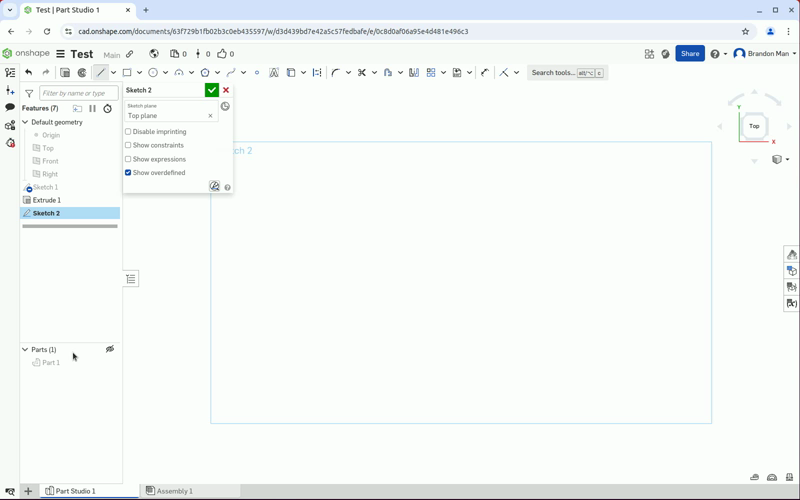
mouse_move(357, 334)
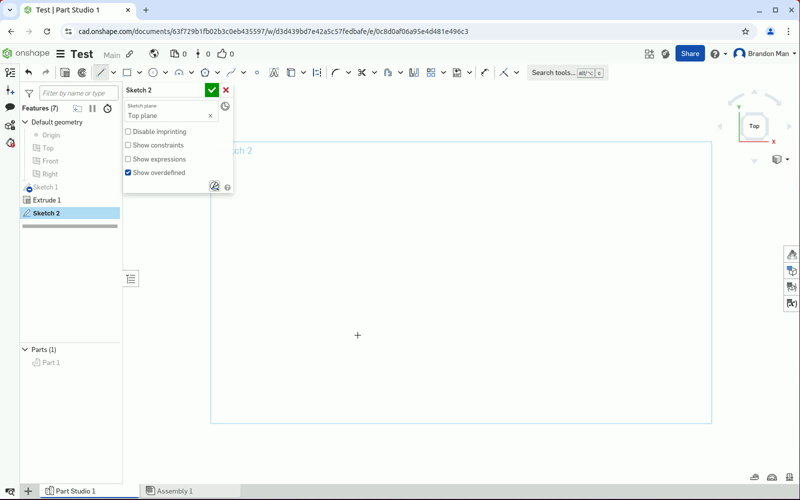
click(357, 334)
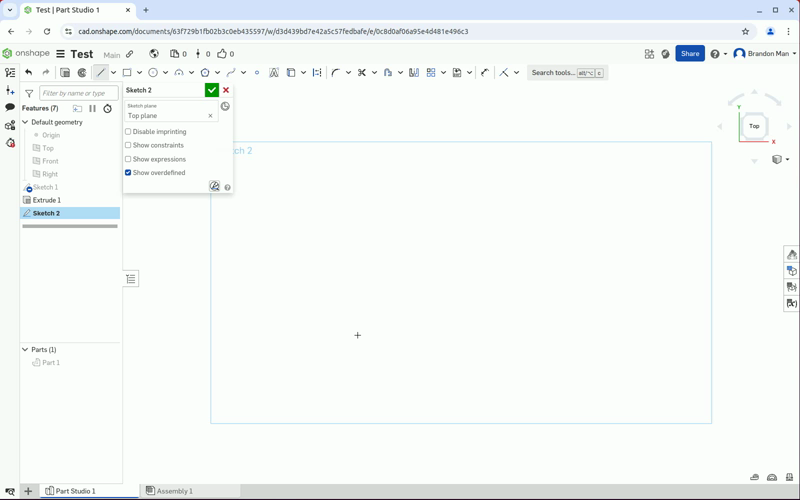
key_up(shift)
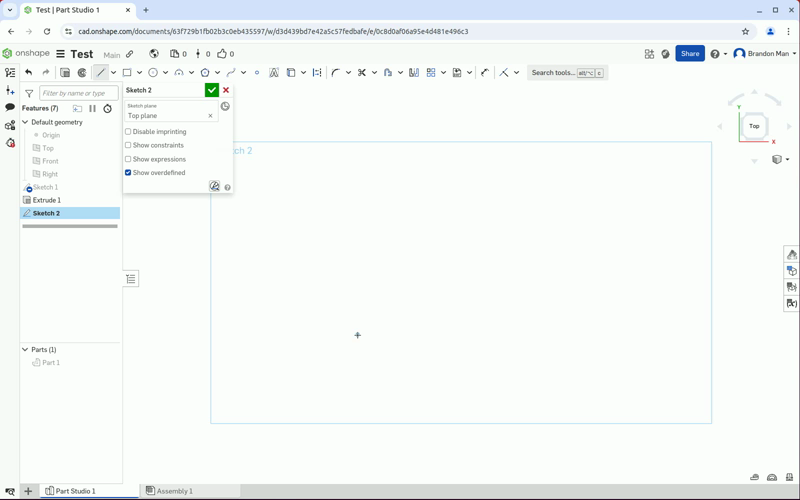
key_down(shift)
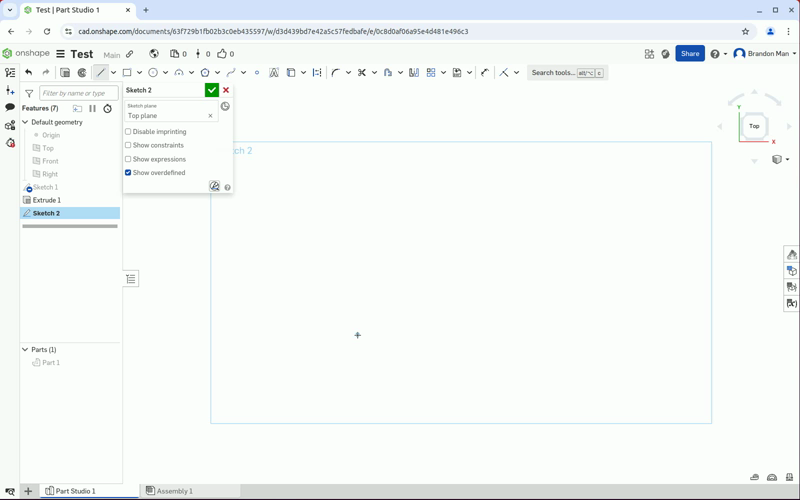
mouse_move(562, 334)
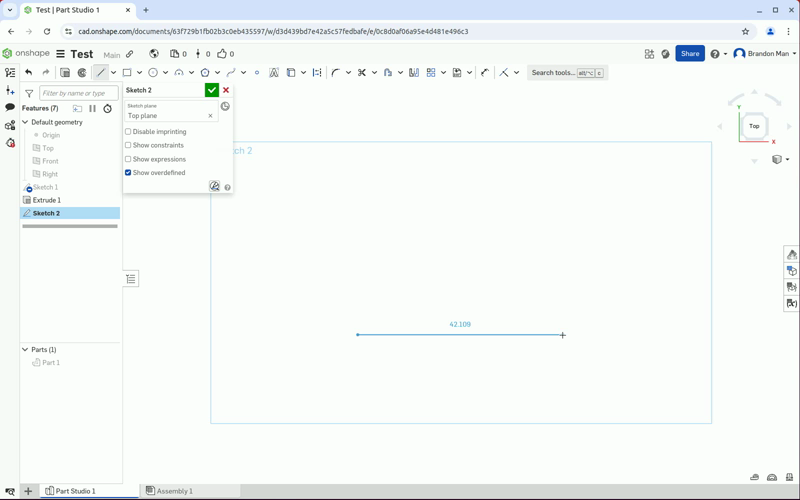
click(562, 334)
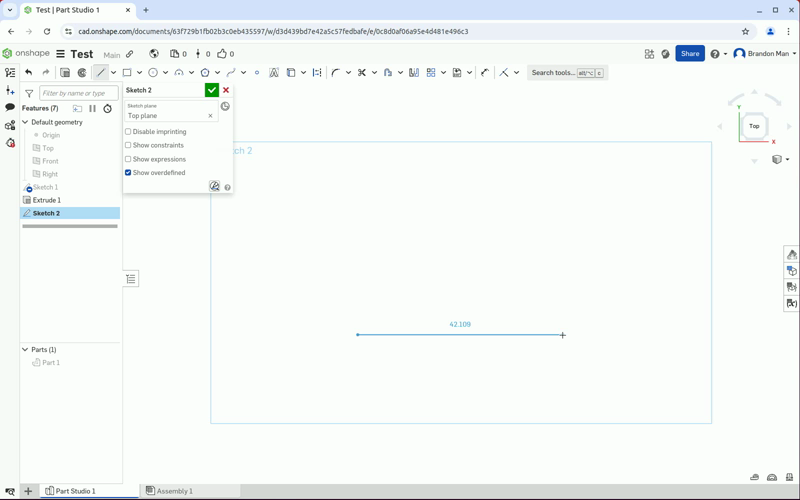
key_up(shift)
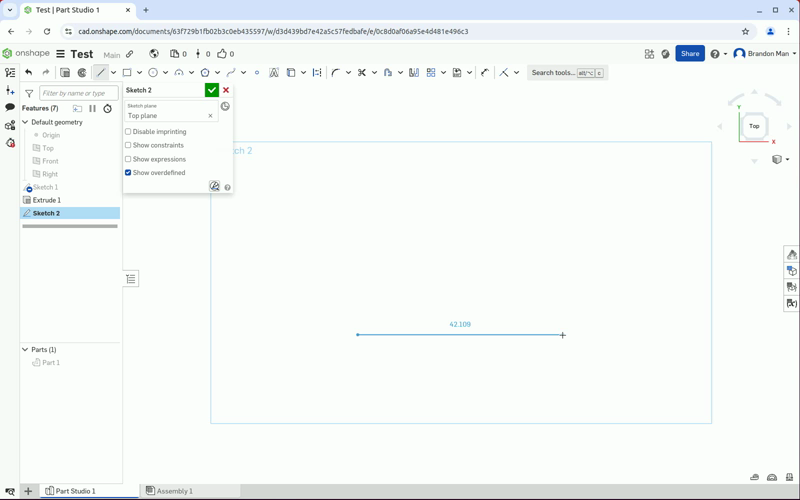
key_down(shift)
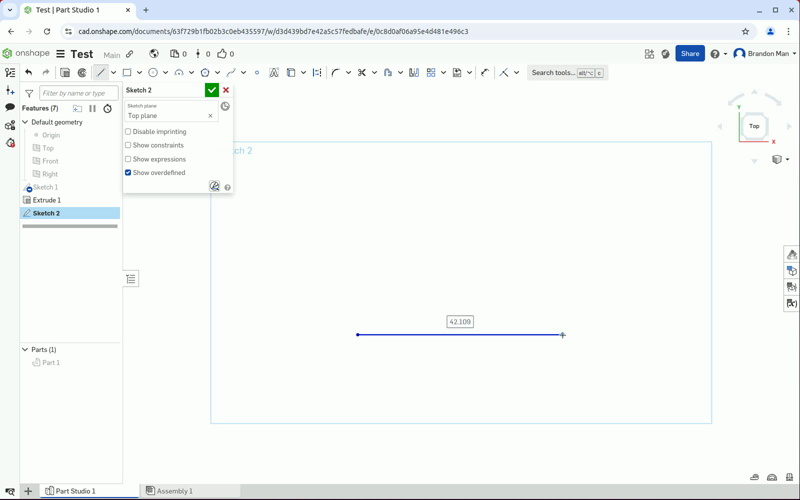
mouse_move(562, 230)
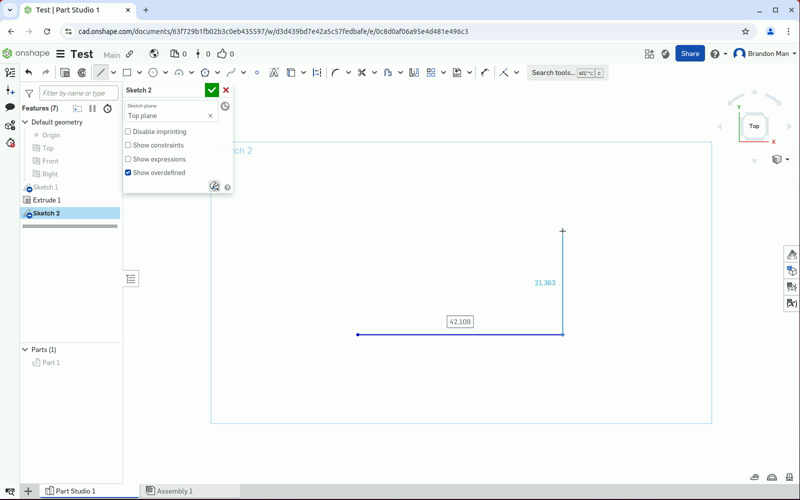
click(562, 230)
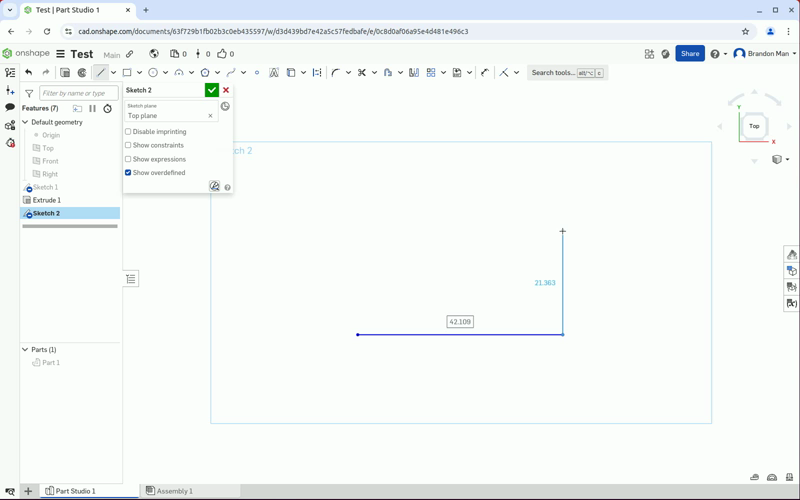
key_up(shift)
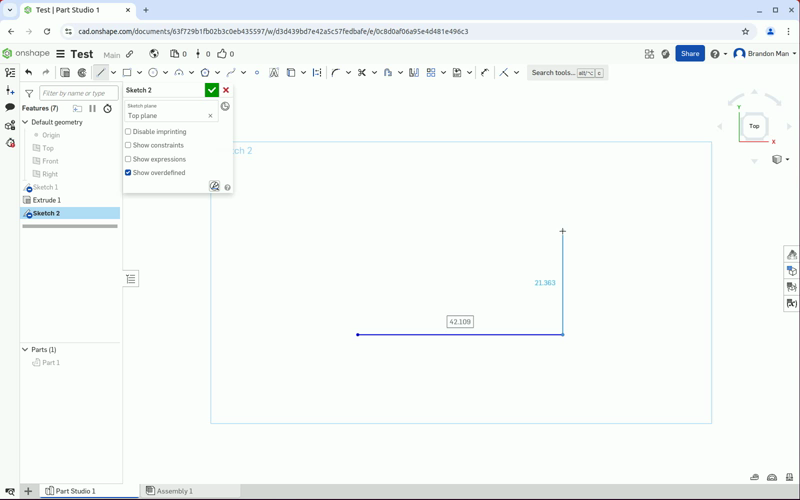
key_down(shift)
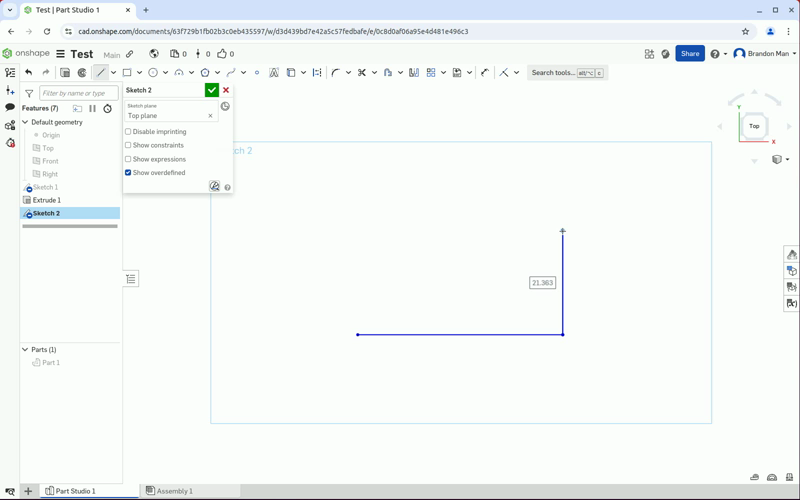
mouse_move(439, 230)
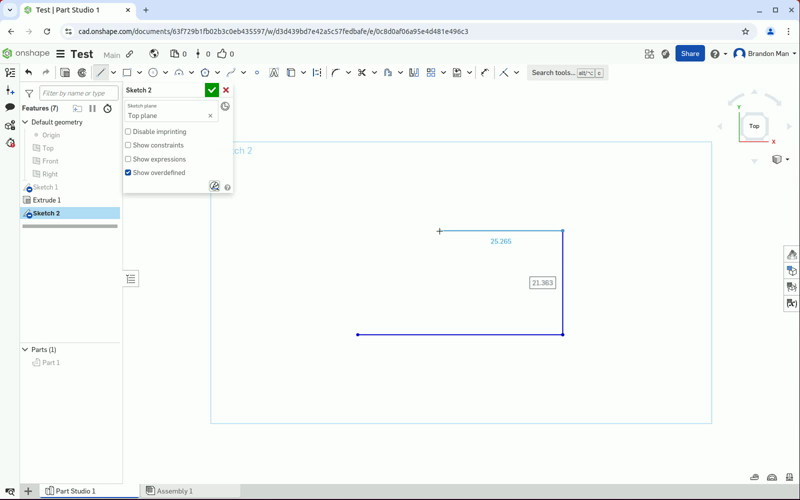
click(439, 230)
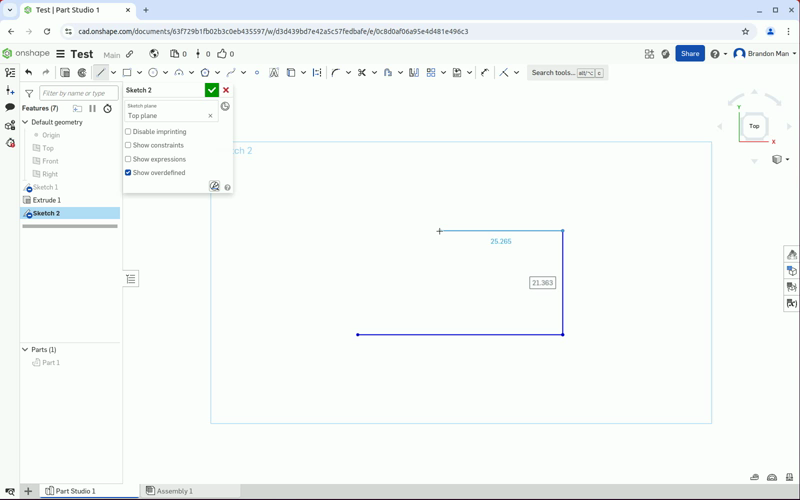
key_up(shift)
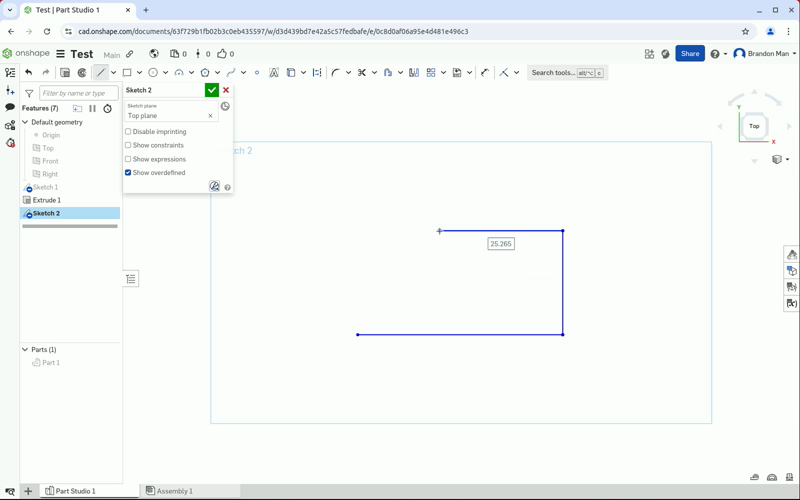
key_down(shift)
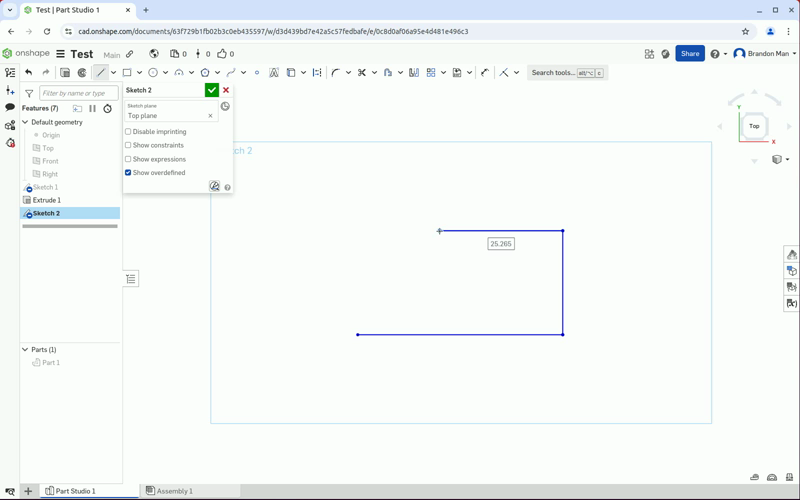
mouse_move(469, 230)
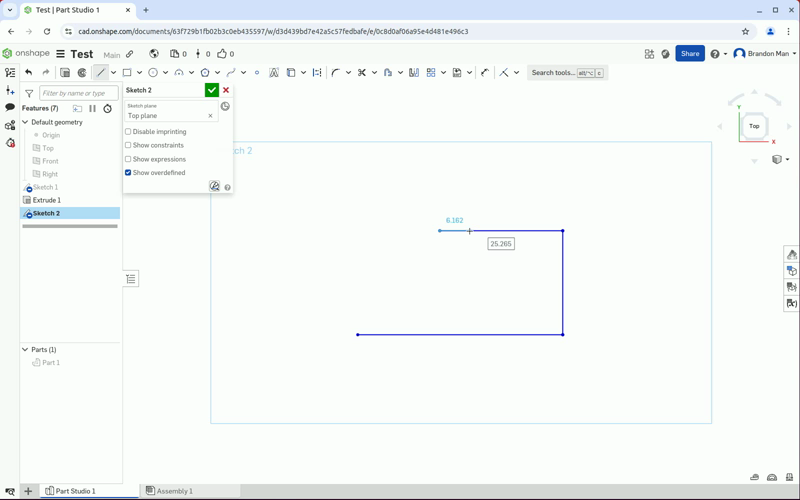
mouse_move(439, 246)
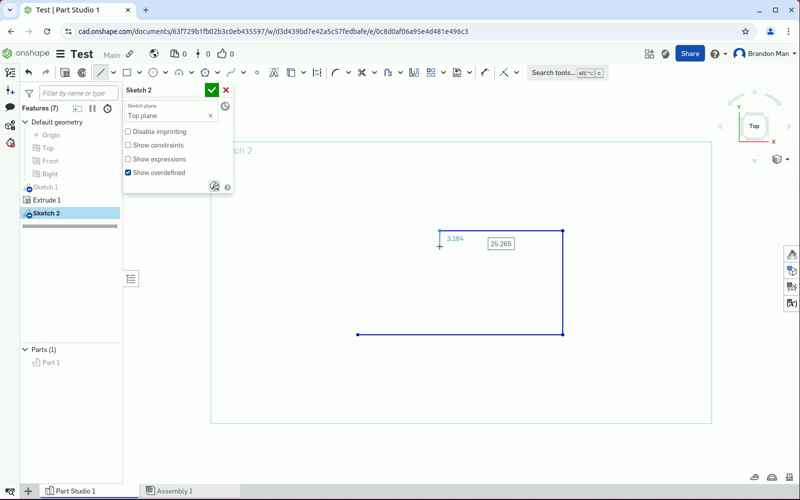
click(439, 246)
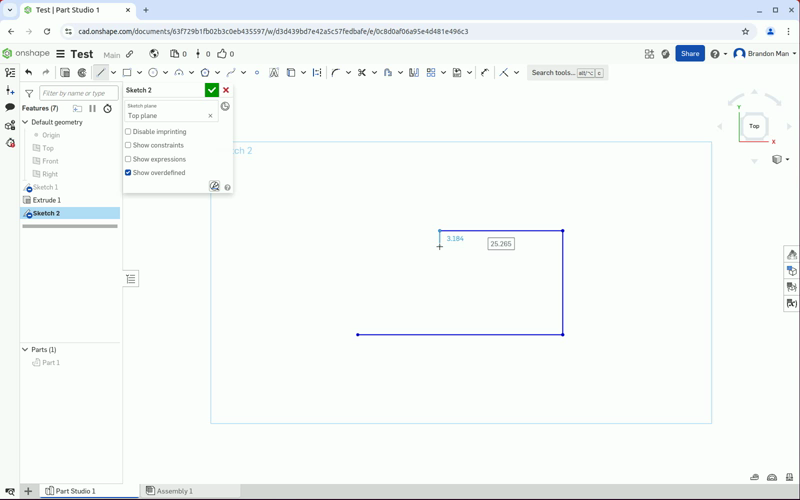
key_up(shift)
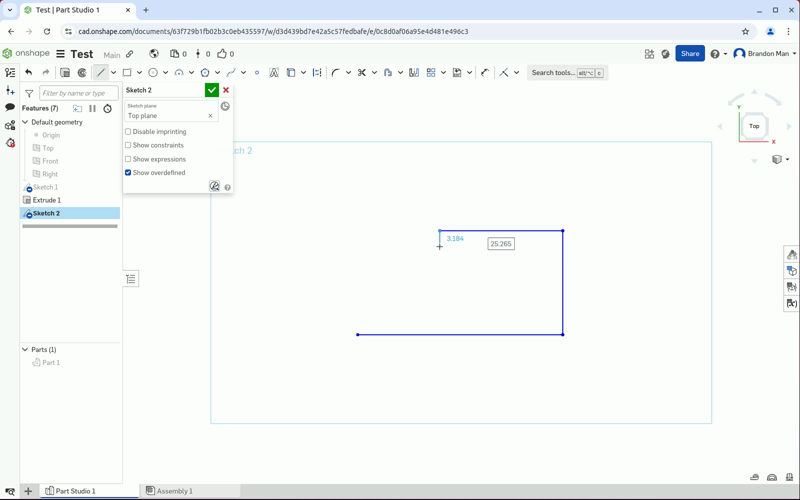
key_down(shift)
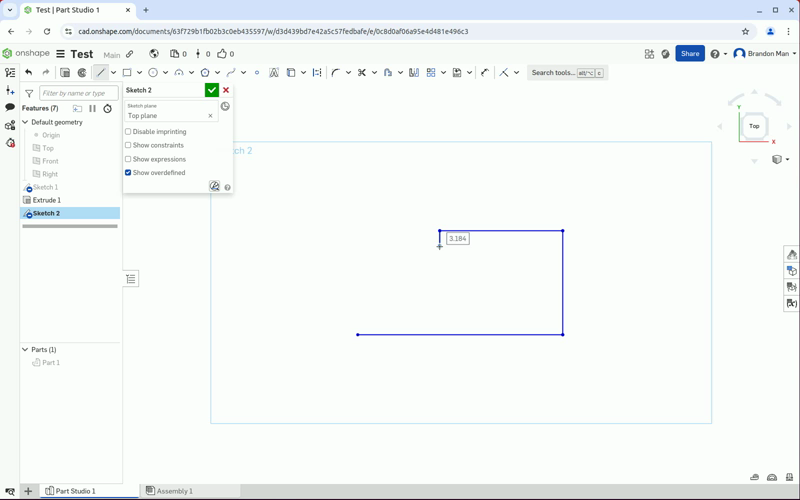
mouse_move(545, 246)
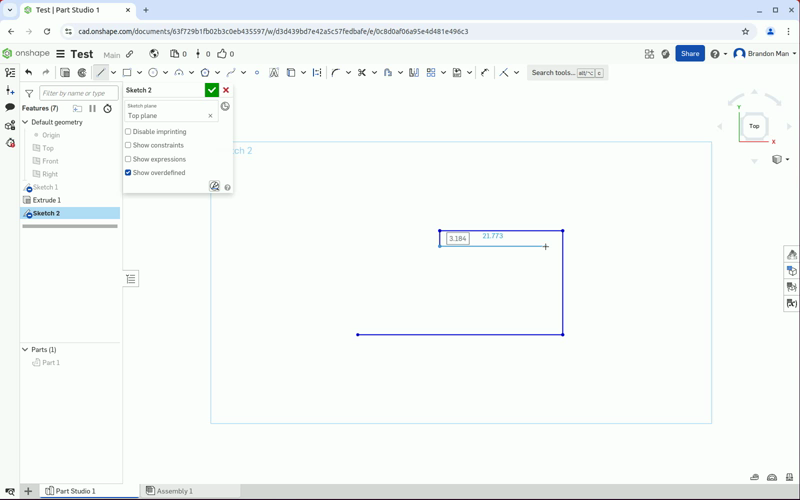
click(545, 246)
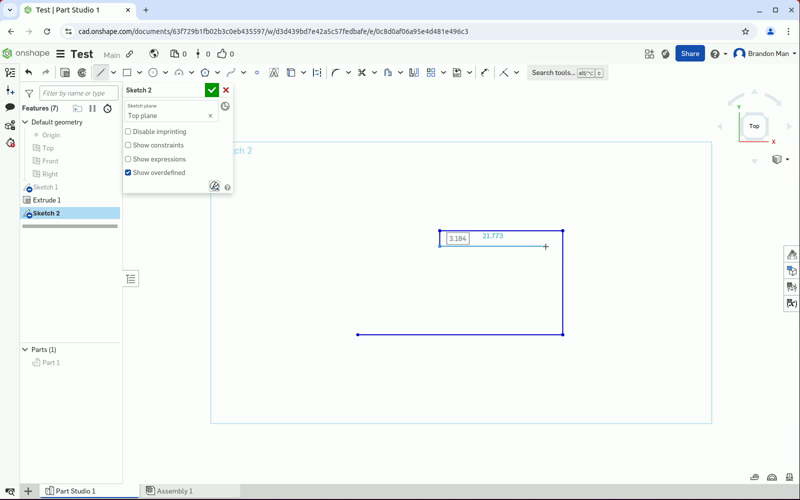
key_up(shift)
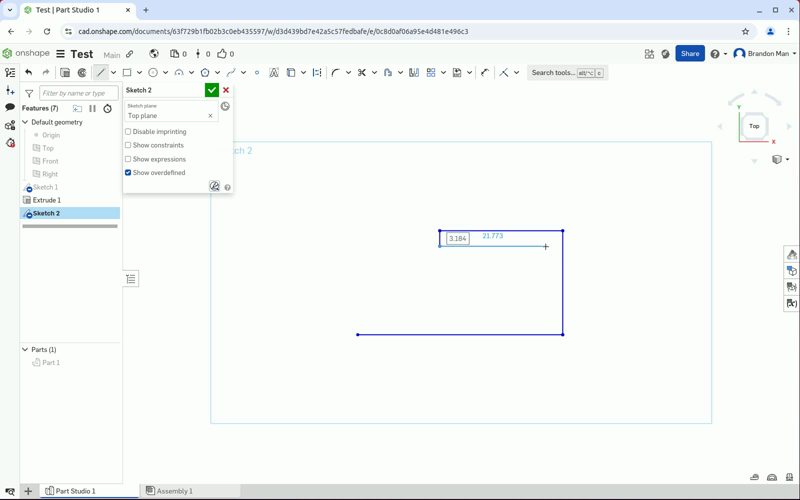
key_down(shift)
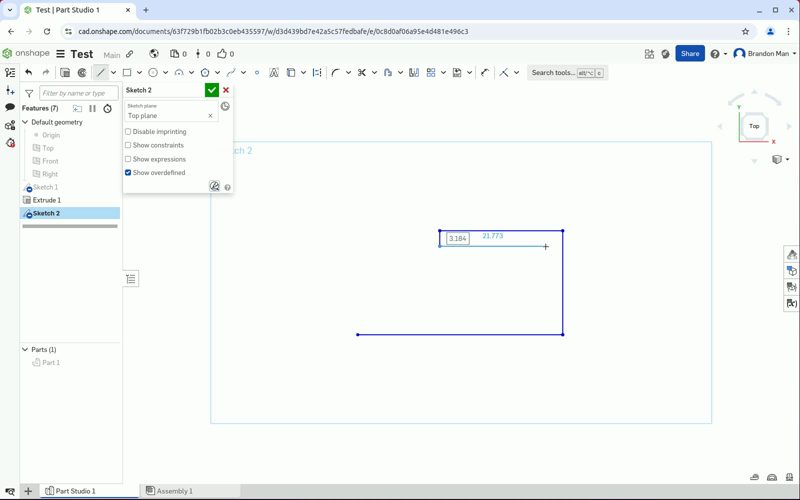
mouse_move(545, 321)
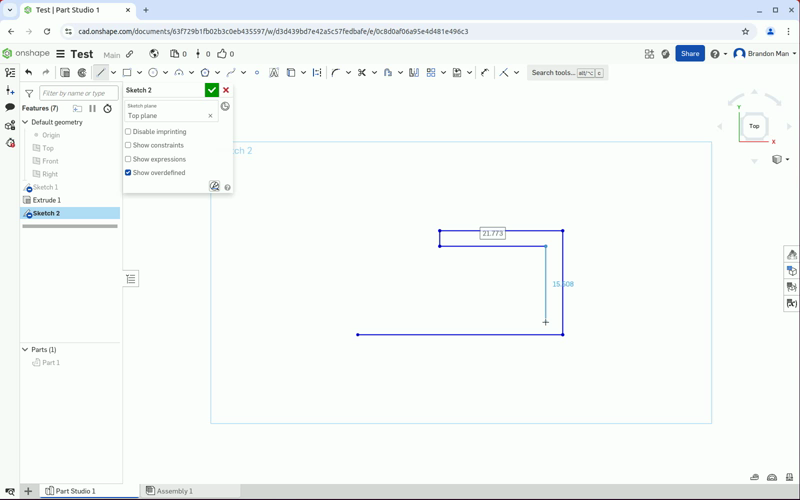
click(545, 321)
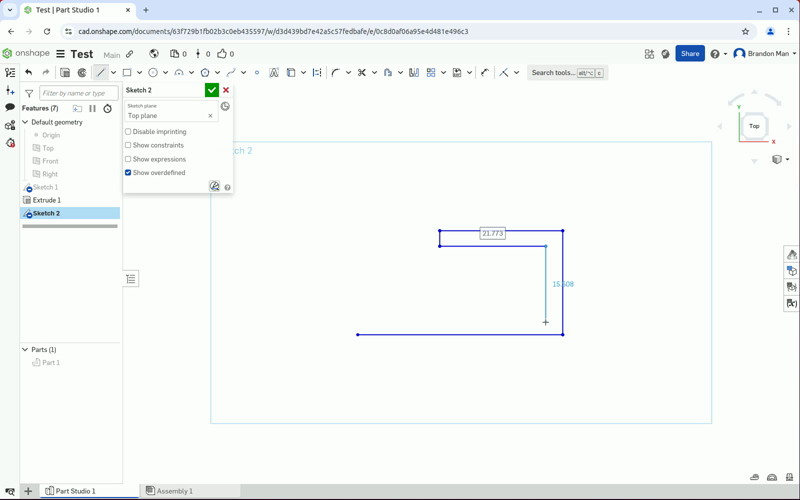
key_up(shift)
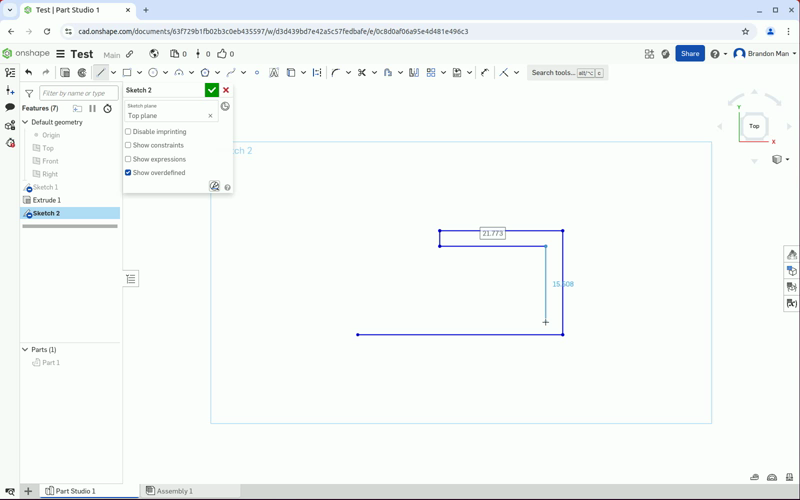
key_down(shift)
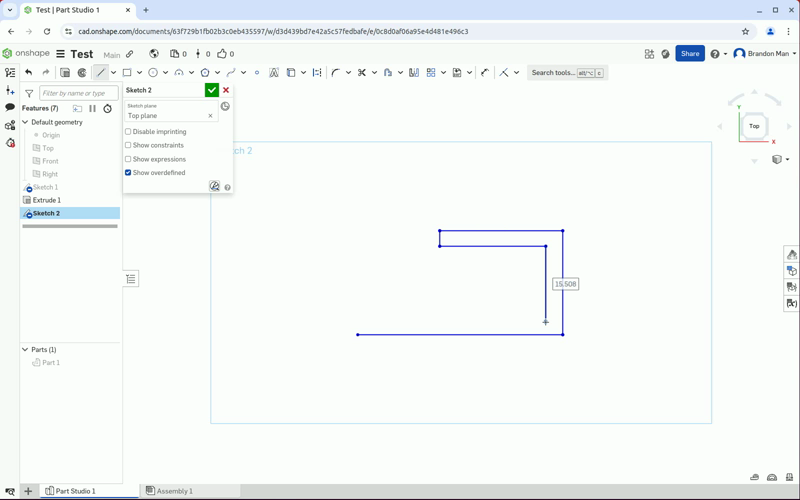
mouse_move(374, 321)
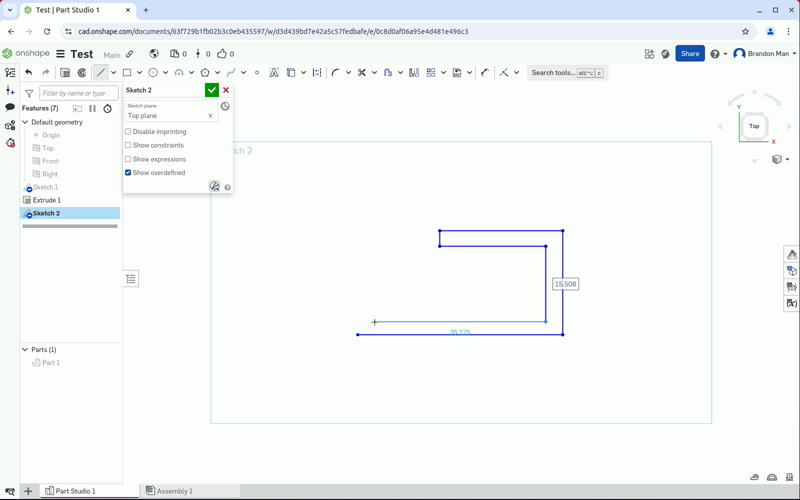
click(374, 321)
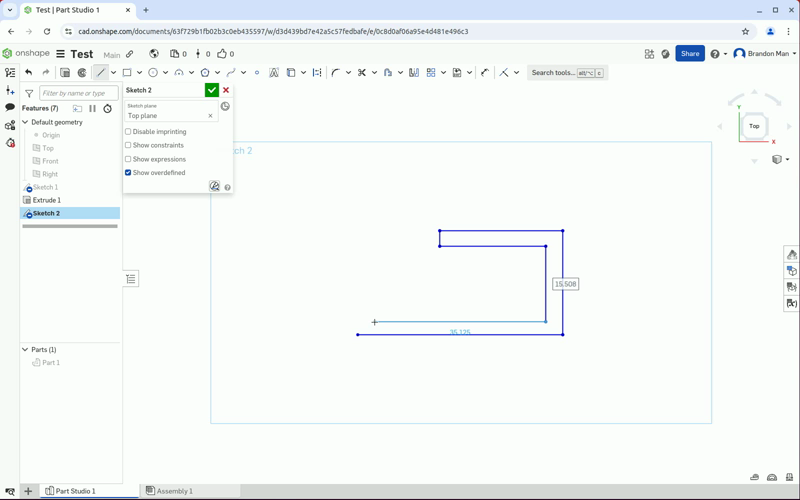
key_up(shift)
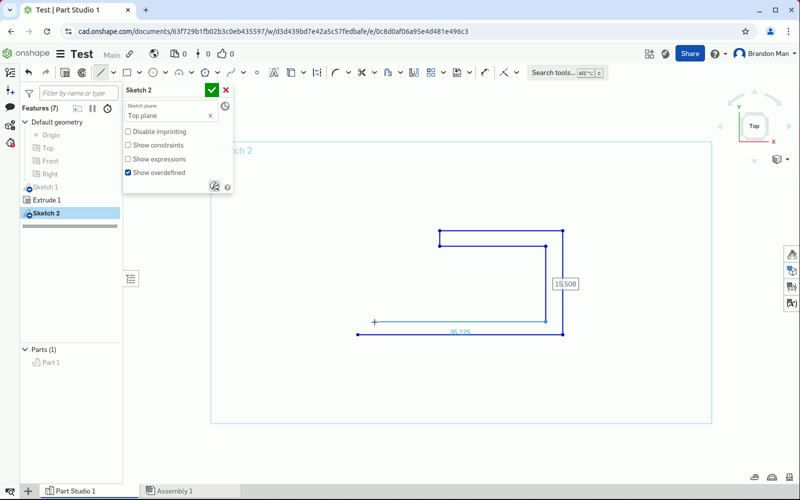
key_down(shift)
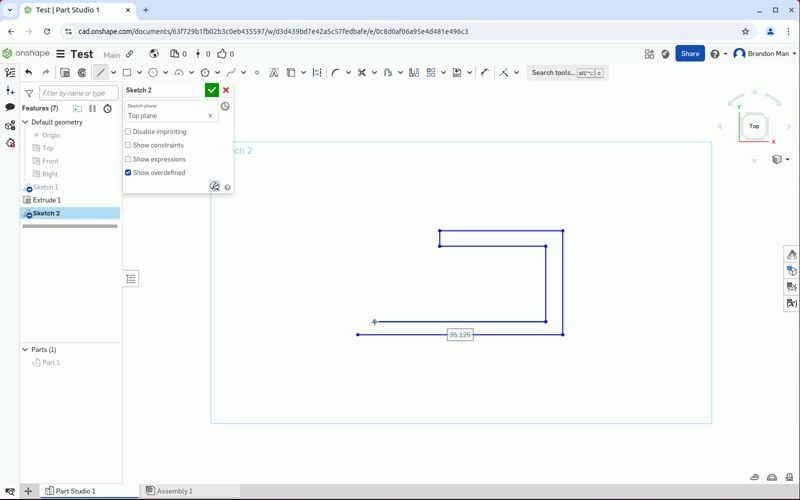
mouse_move(374, 246)
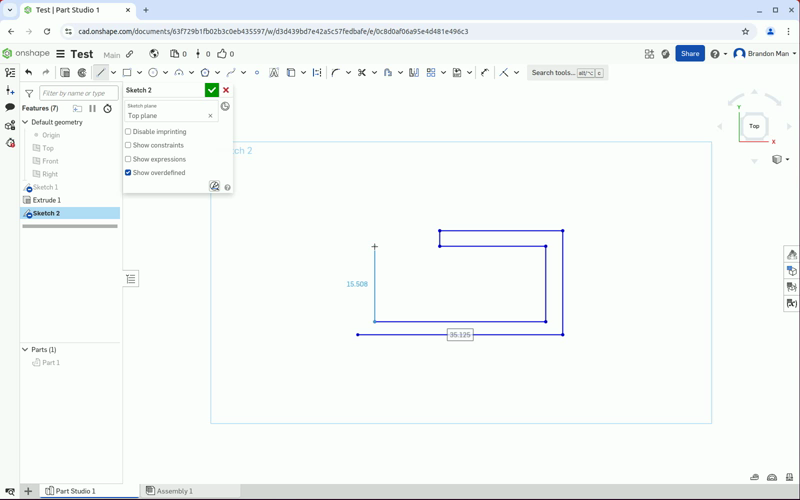
click(374, 246)
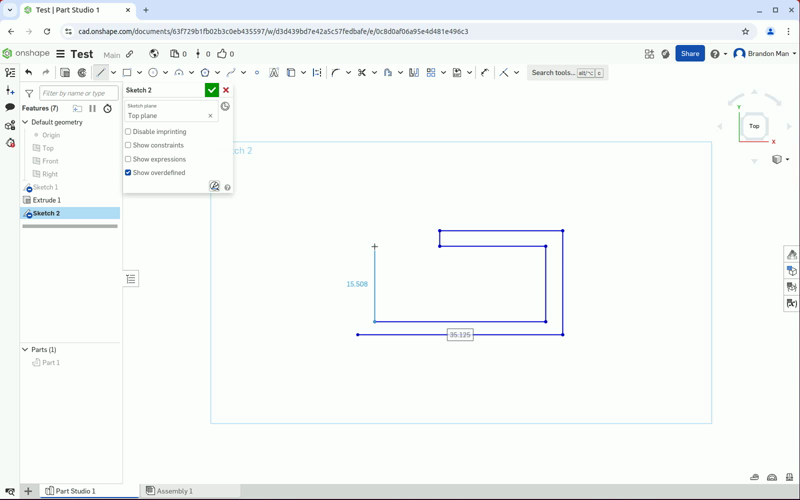
key_up(shift)
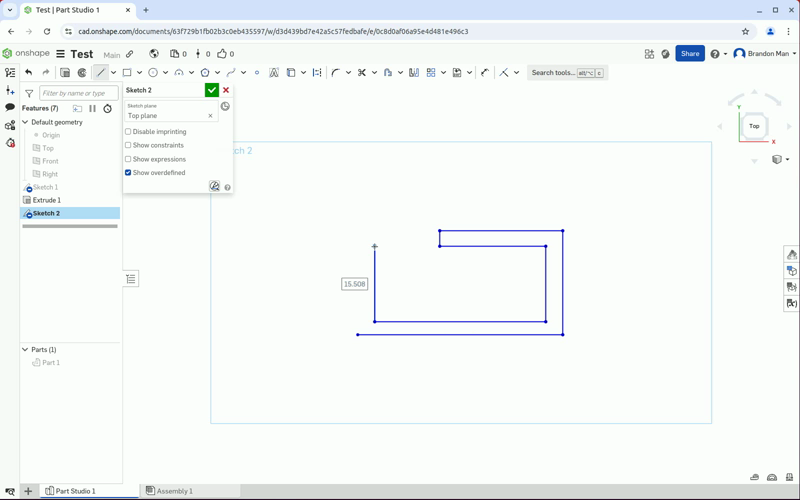
key_down(shift)
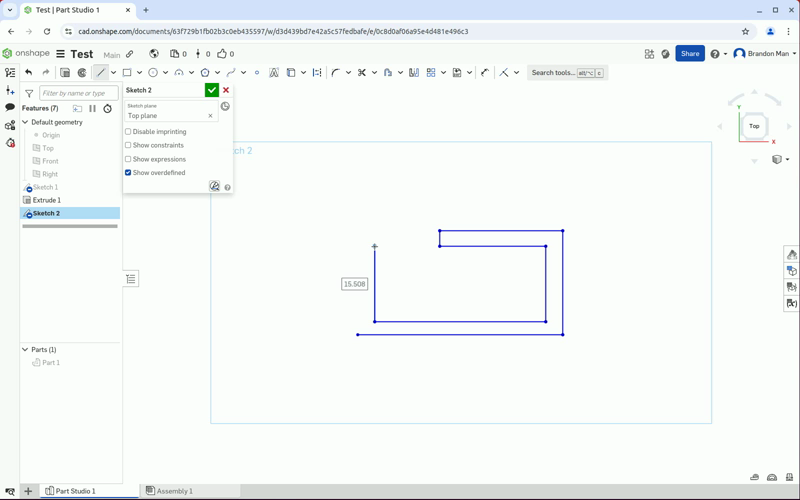
mouse_move(404, 246)
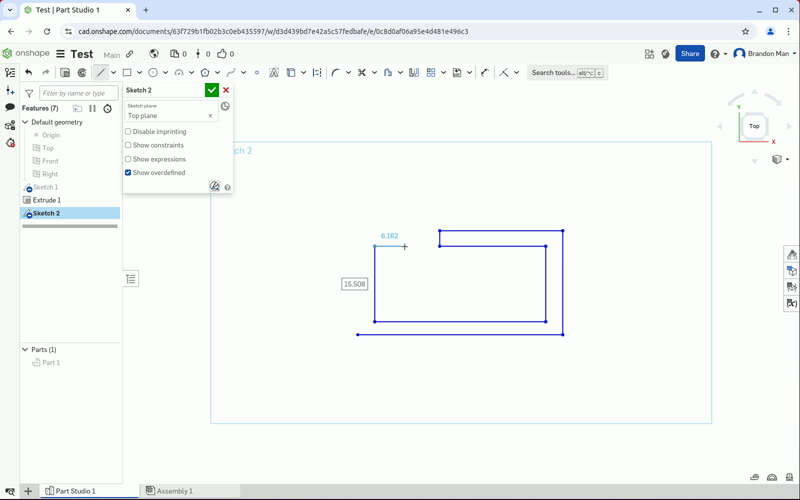
mouse_move(407, 246)
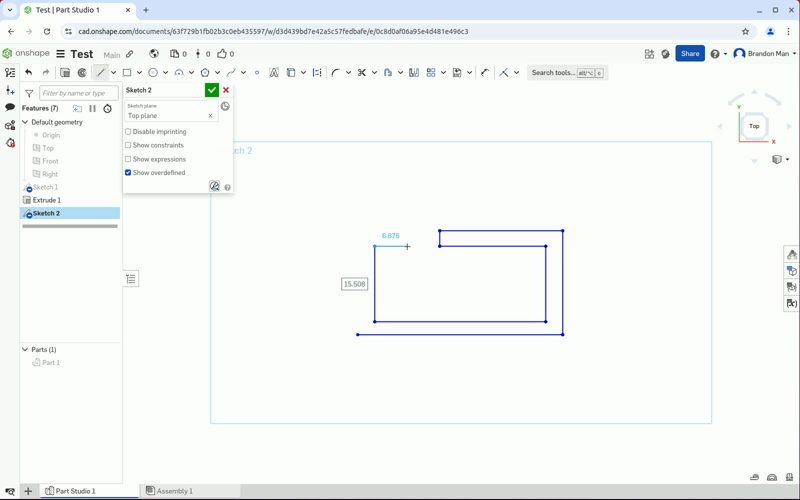
click(407, 246)
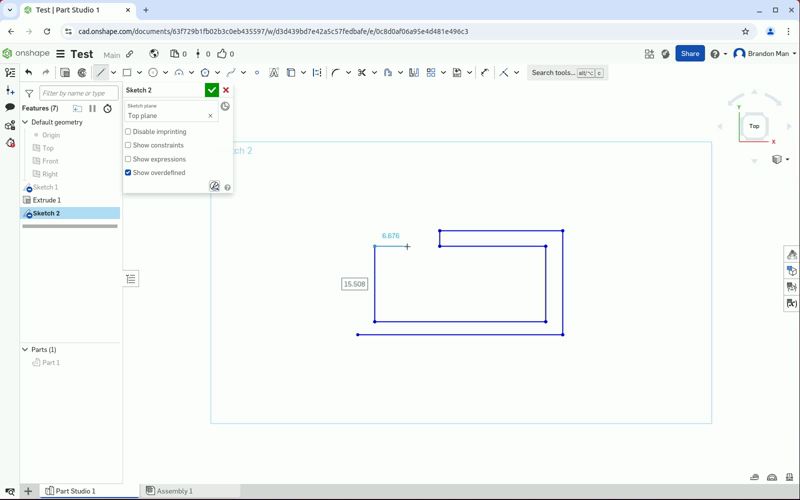
key_up(shift)
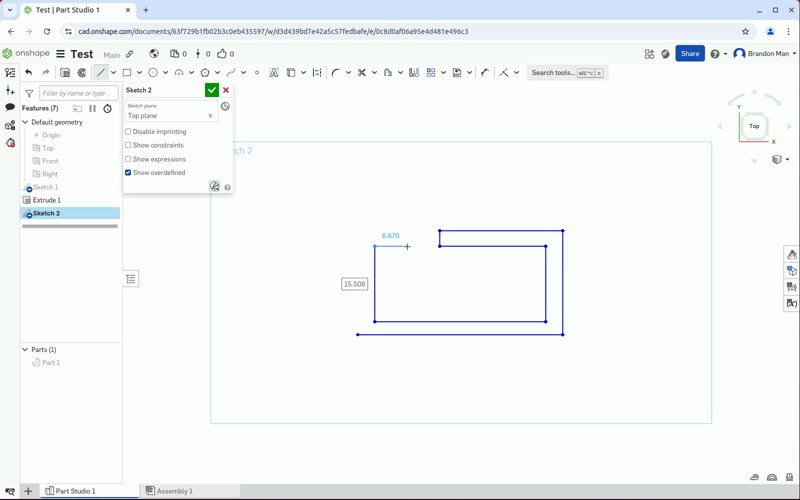
key_down(shift)
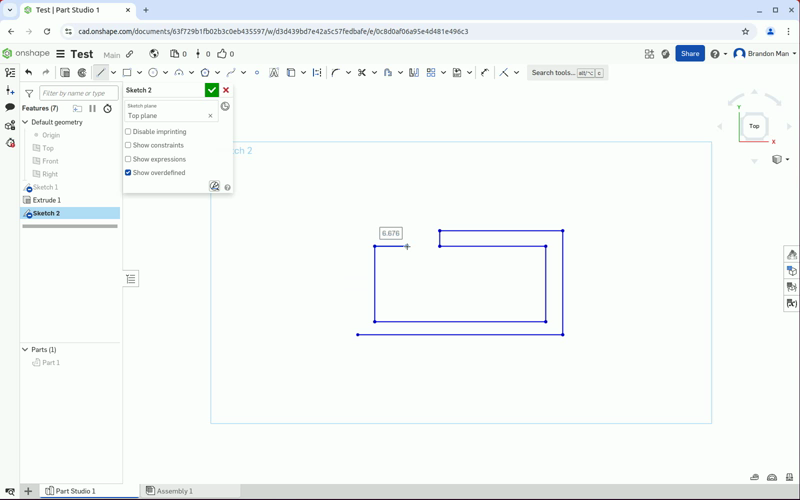
mouse_move(437, 246)
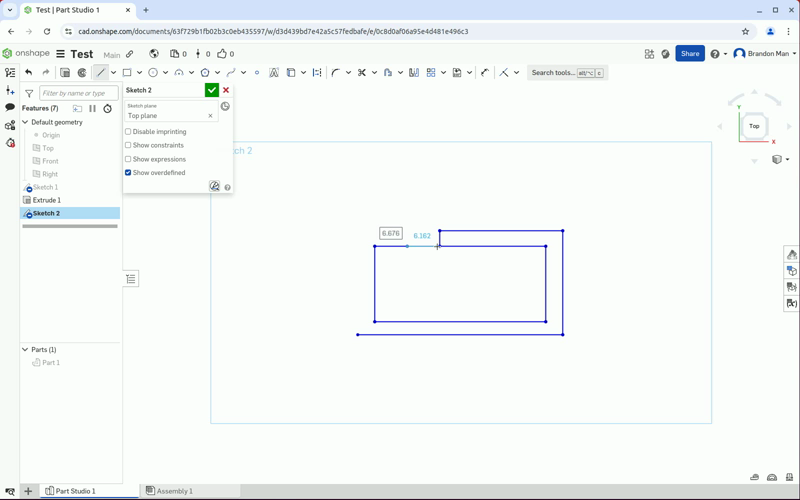
mouse_move(407, 230)
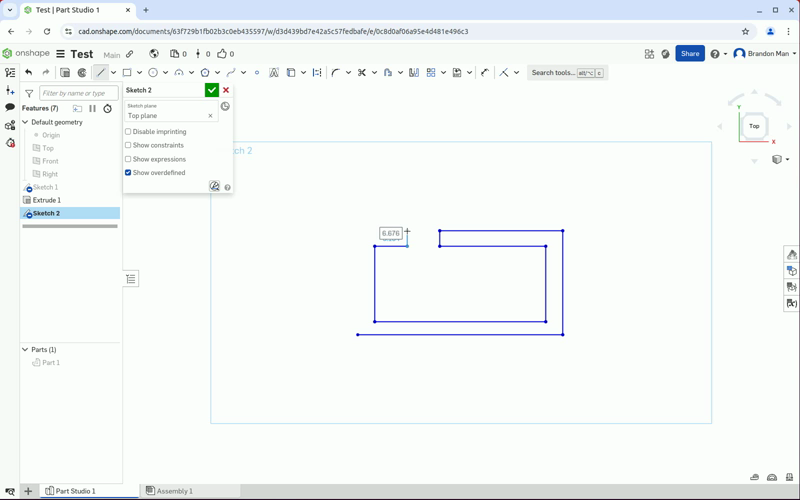
click(407, 230)
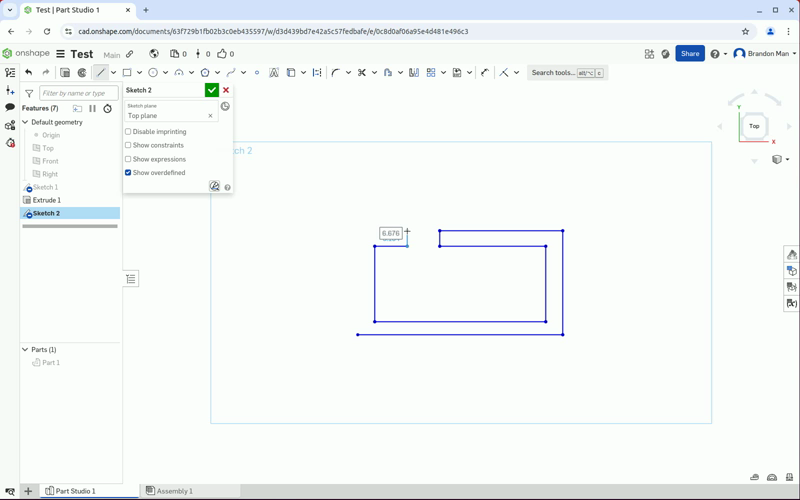
key_up(shift)
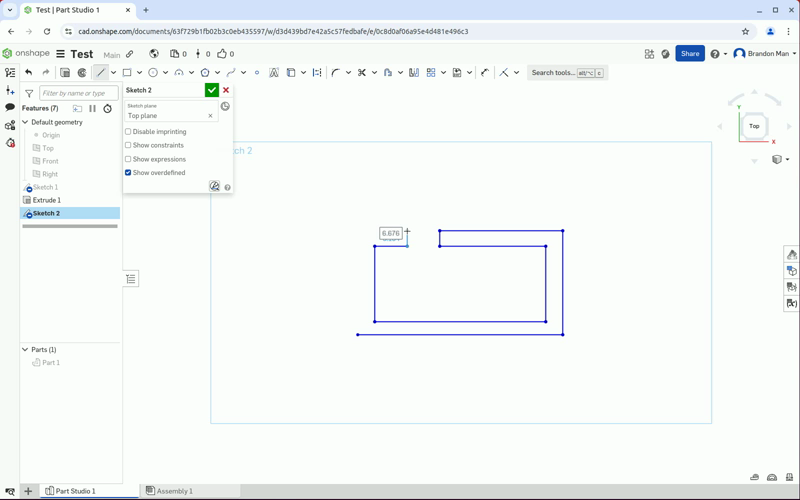
key_down(shift)
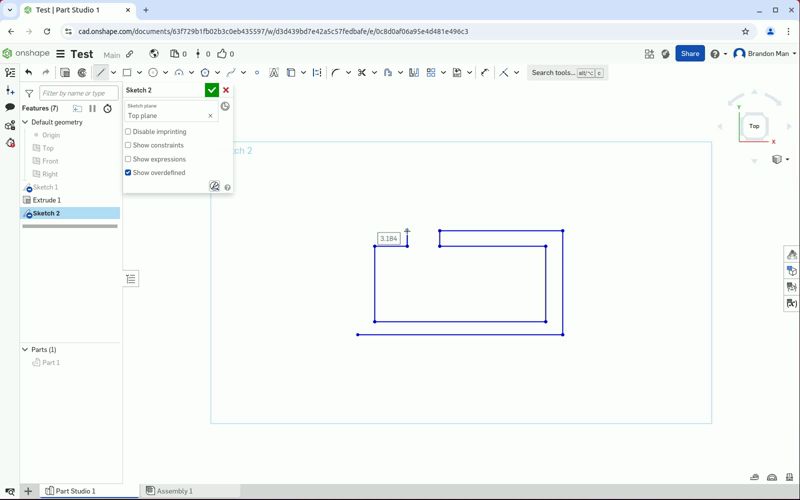
mouse_move(437, 230)
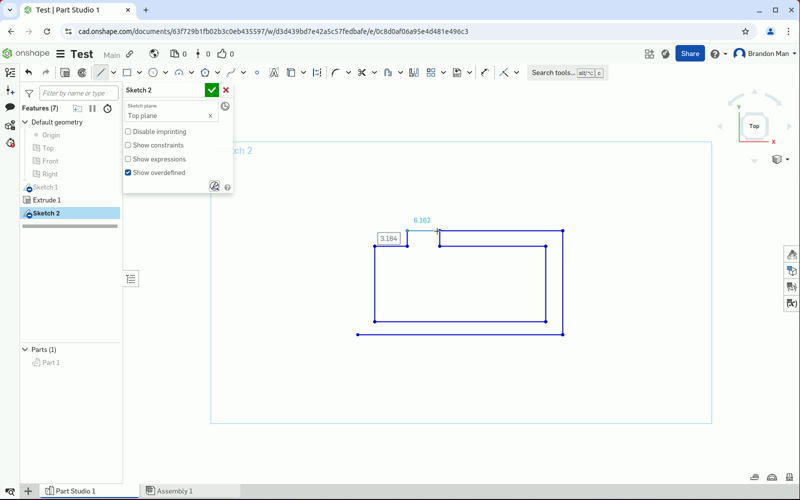
mouse_move(357, 230)
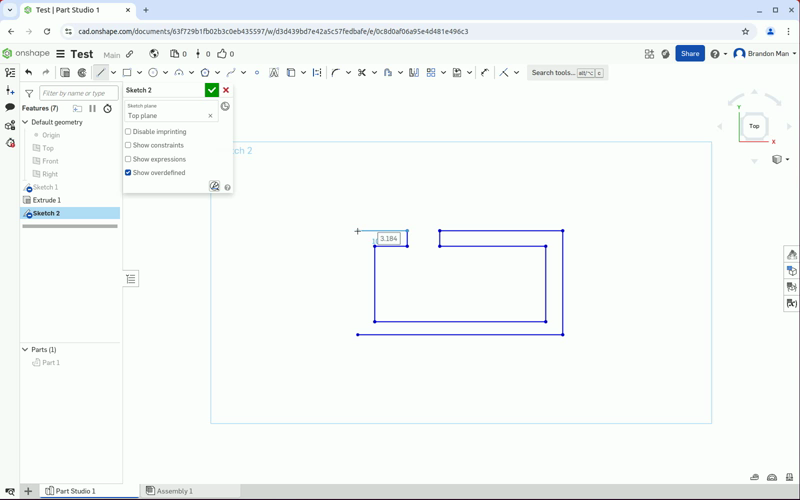
click(357, 230)
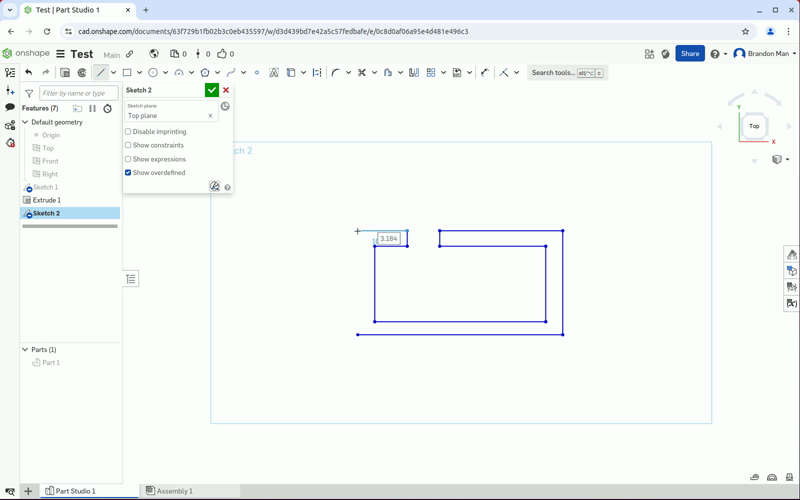
key_up(shift)
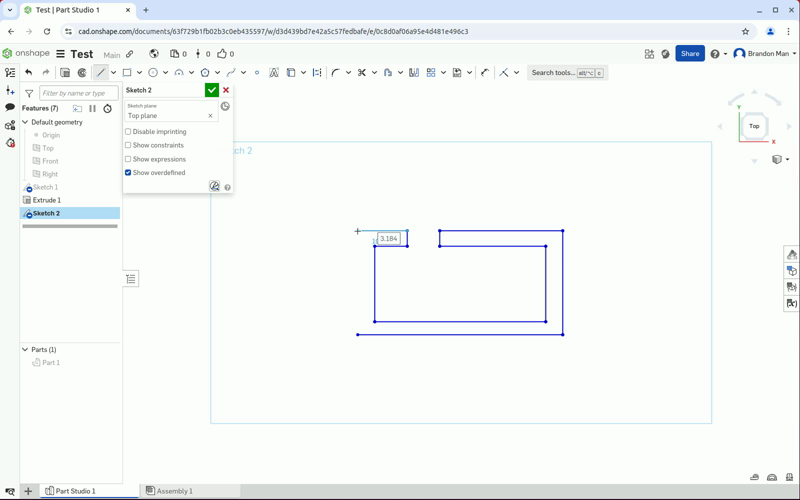
key_down(shift)
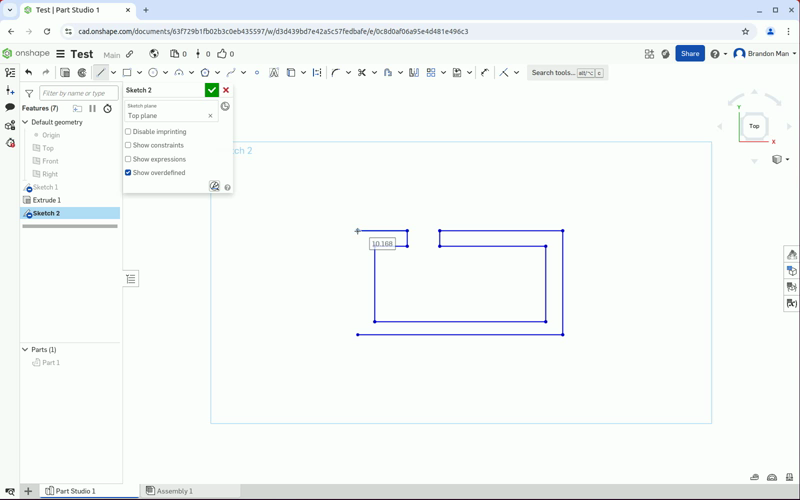
mouse_move(357, 334)
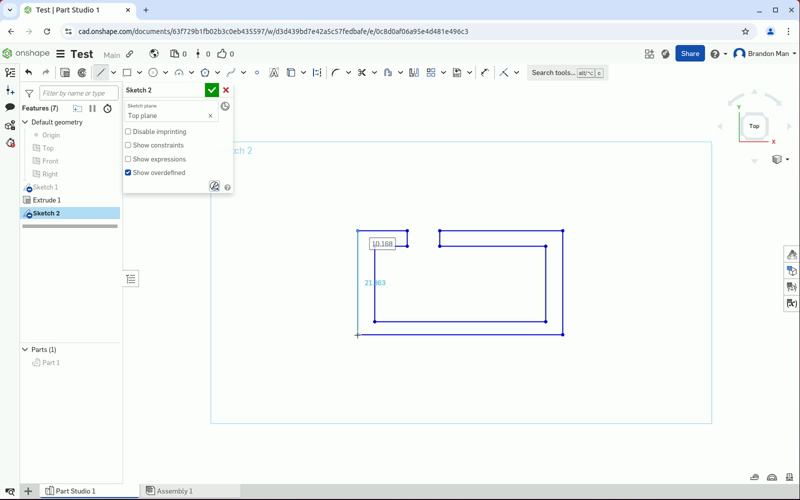
key_up(shift)
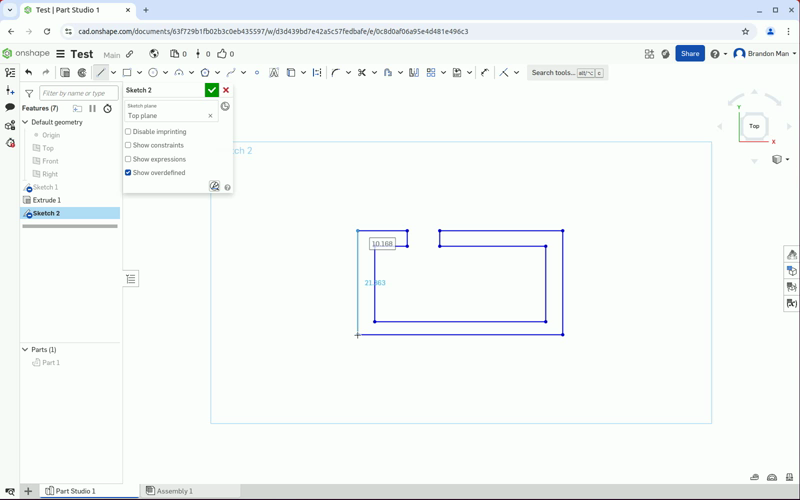
click(357, 334)
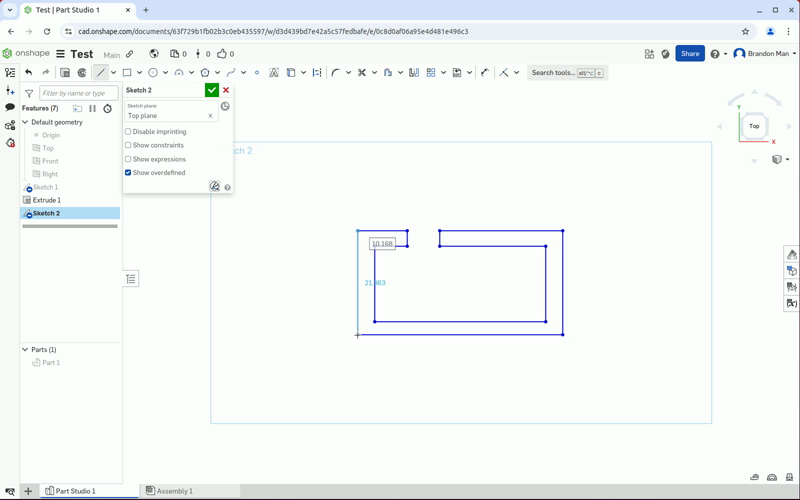
key(esc)
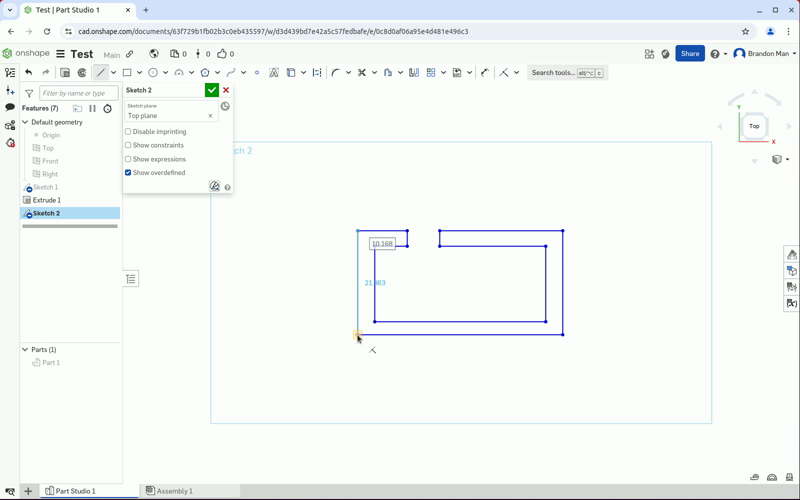
mouse_move(552, 309)
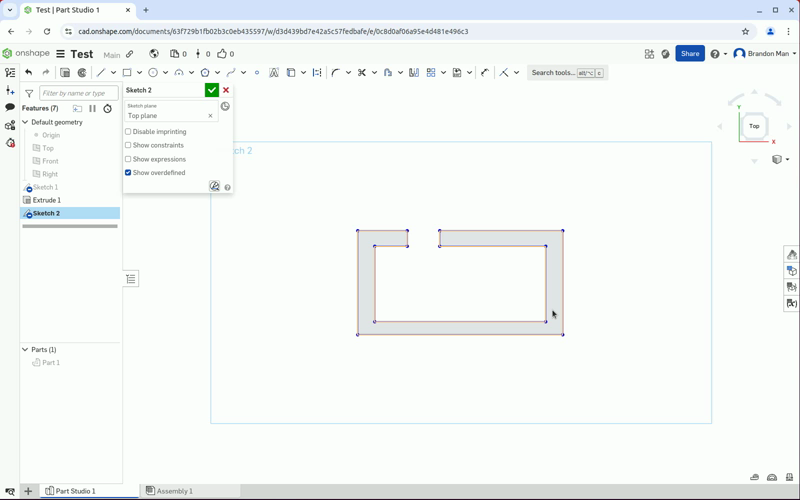
click(552, 309)
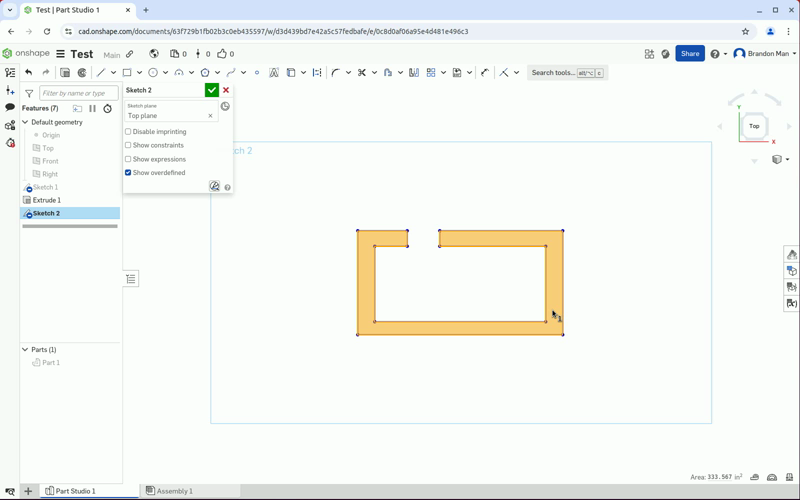
mouse_move(73, 352)
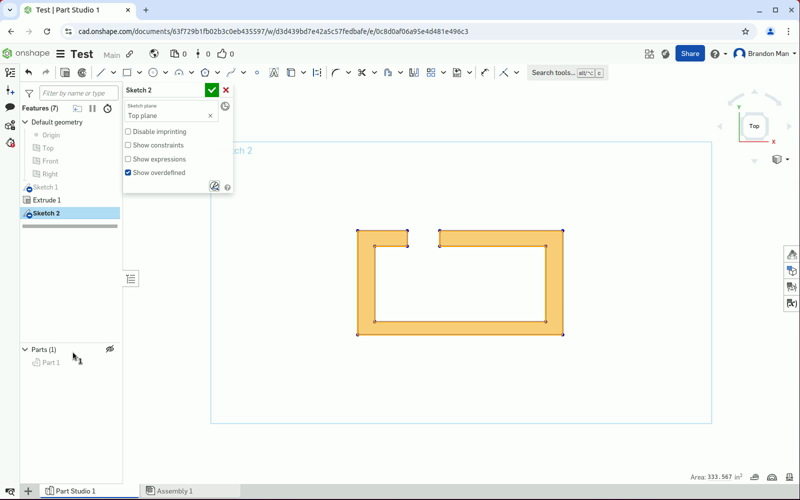
key(shift+y)
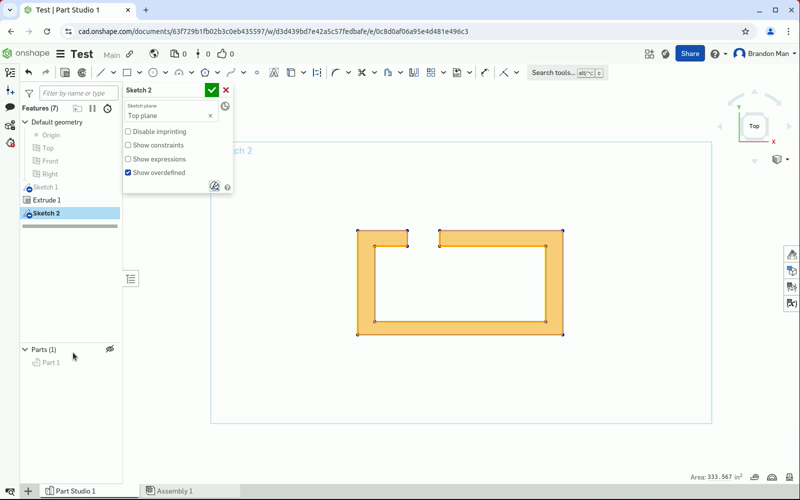
key(shift+e)
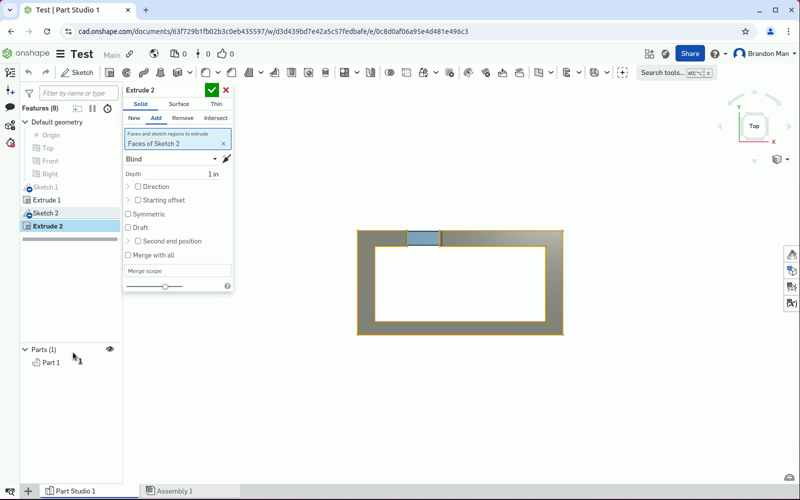
mouse_move(143, 106)
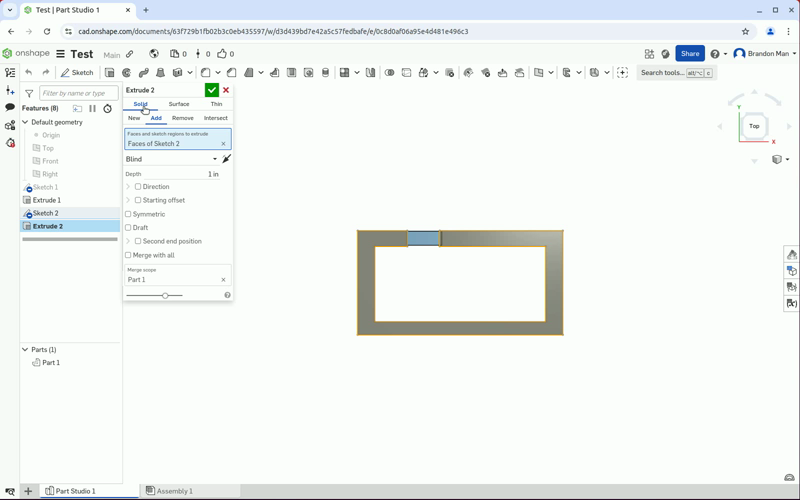
click(143, 106)
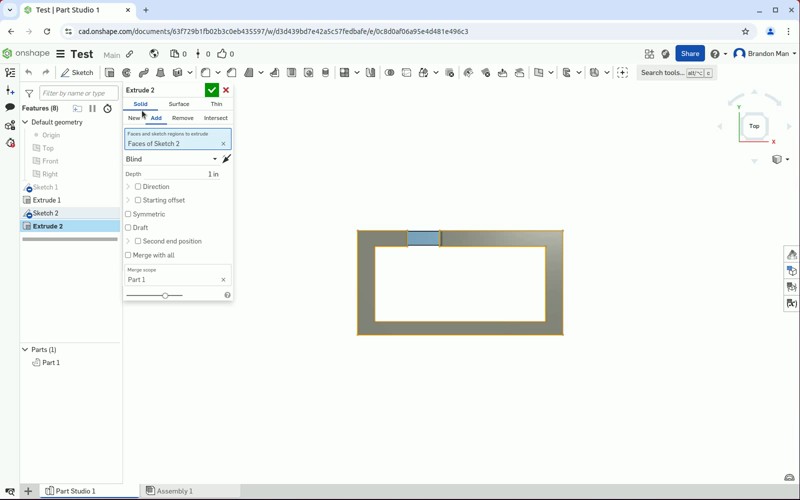
mouse_move(137, 120)
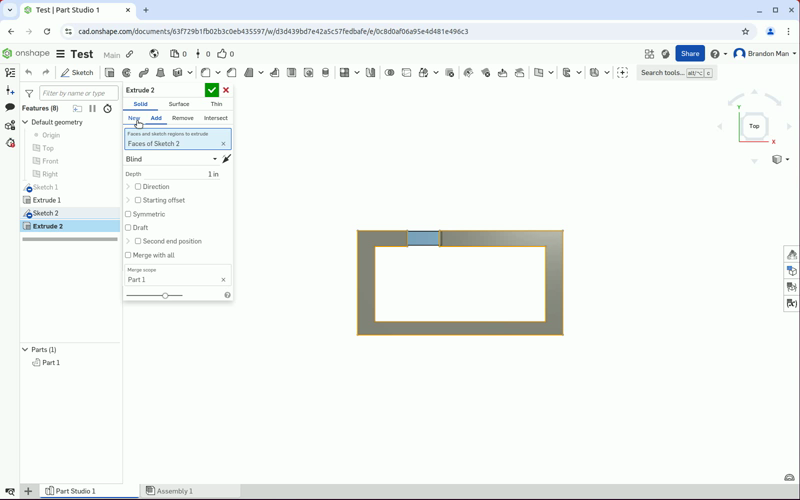
click(137, 120)
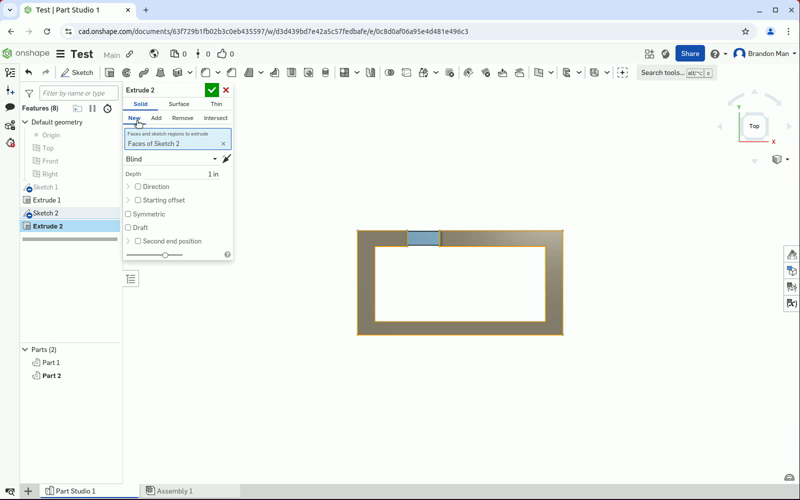
key(tab, 4)
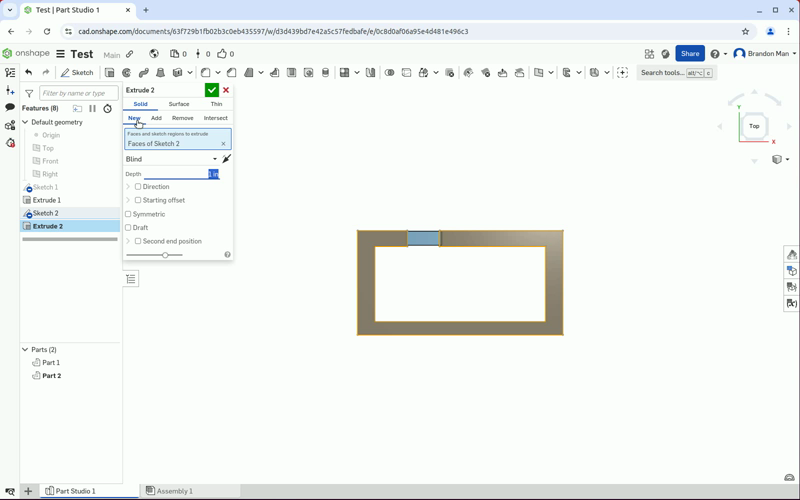
text(9.869)
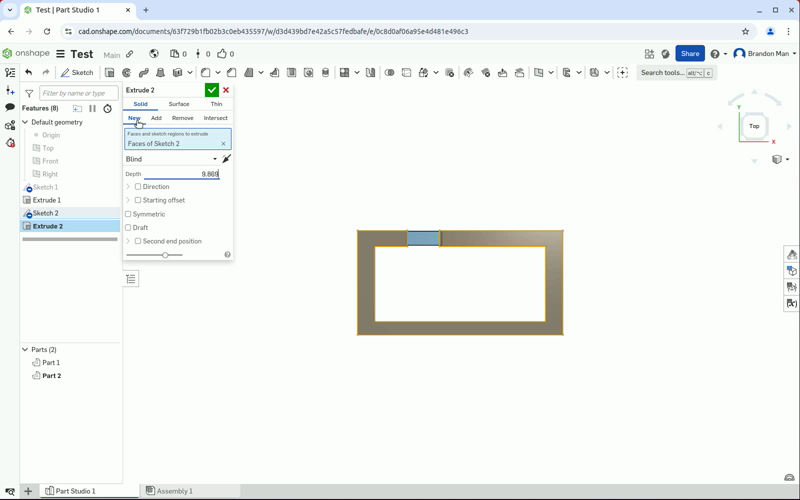
key(enter)
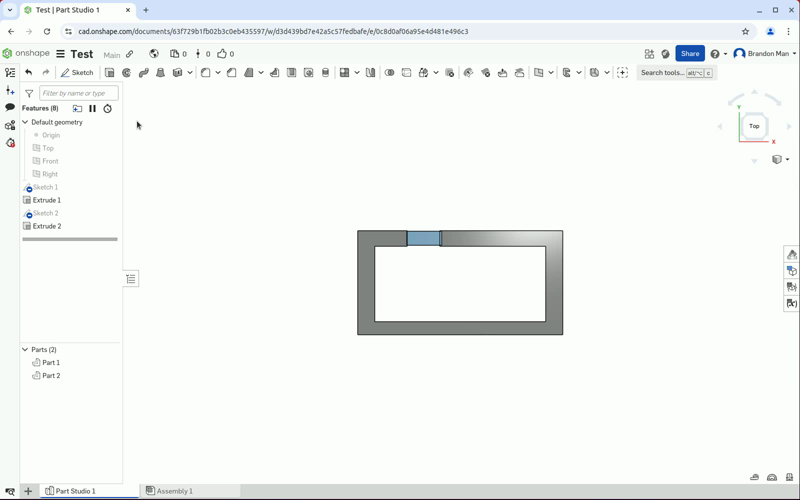
key(shift+h)
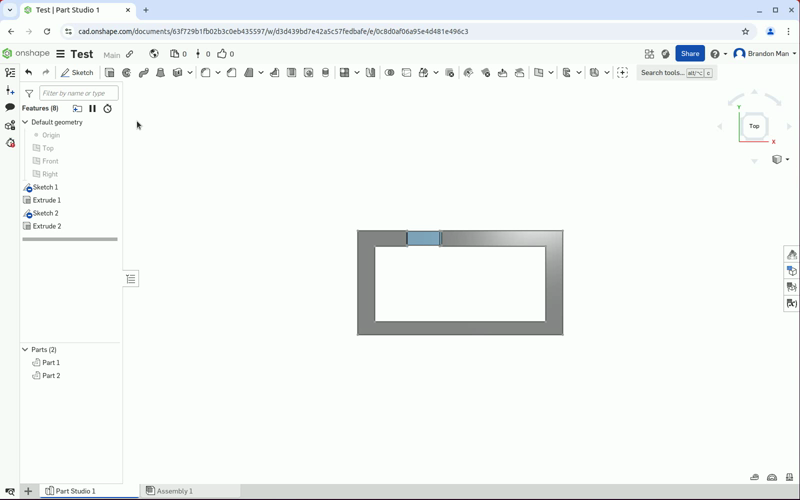
key(shift+h)
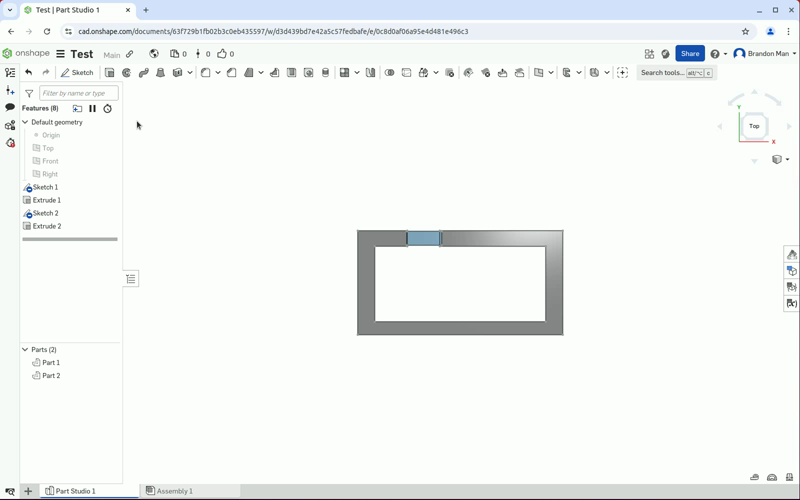
key(shift+7)
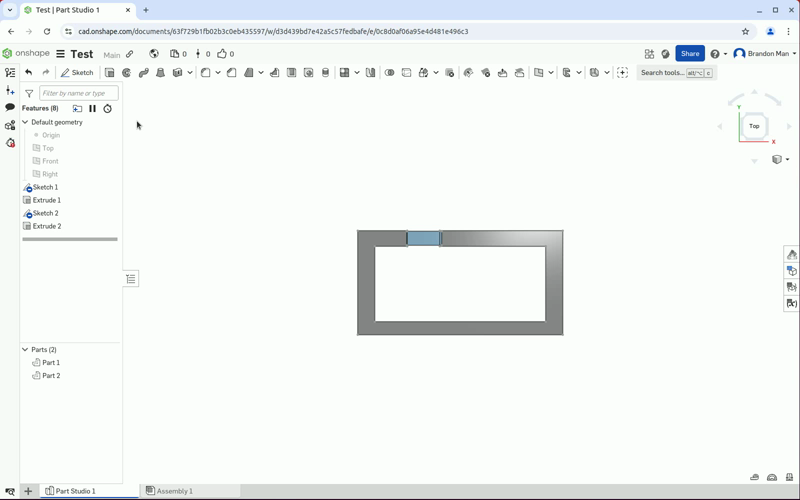
key(up, 3)
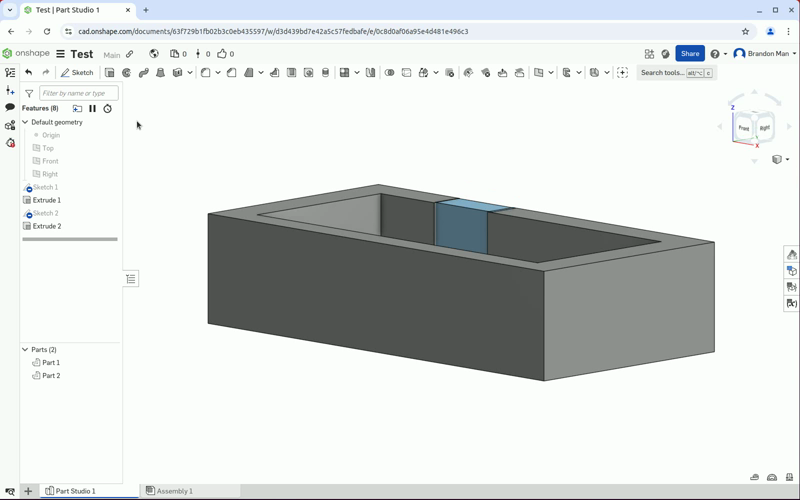
key(left, 3)
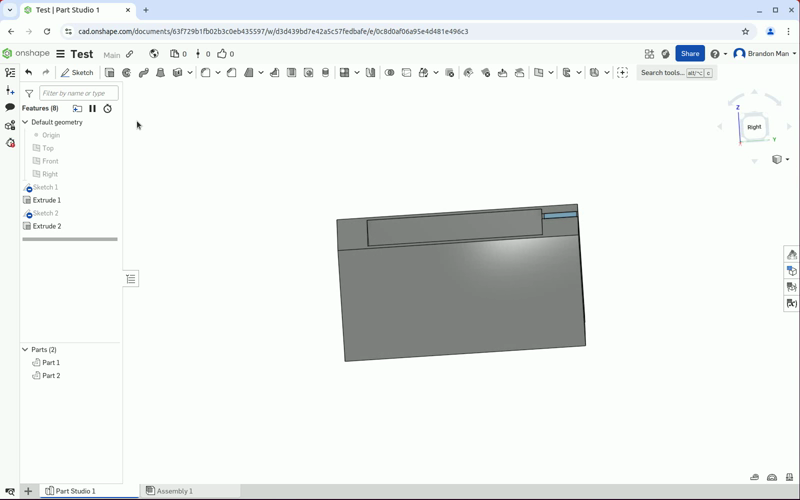
key(right, 3)
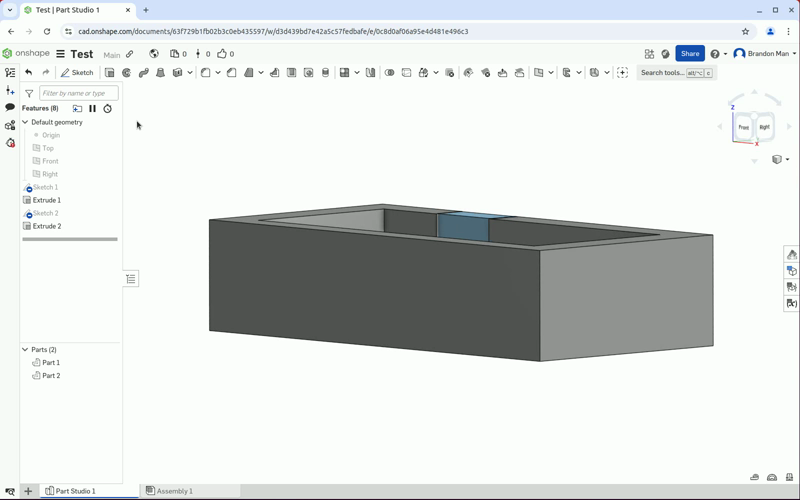
key(down, 3)
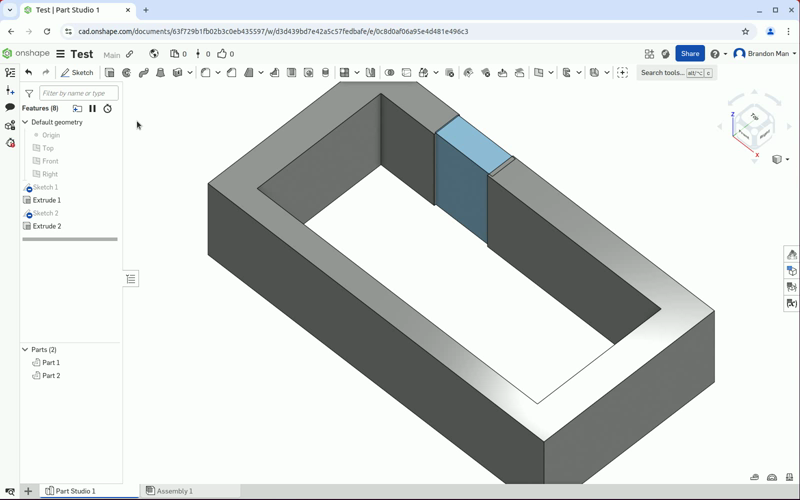
mouse_move(73, 189)
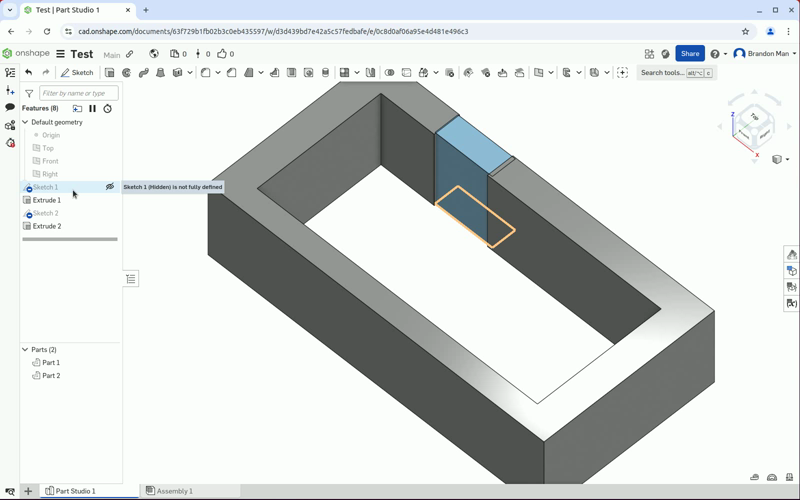
click(73, 189)